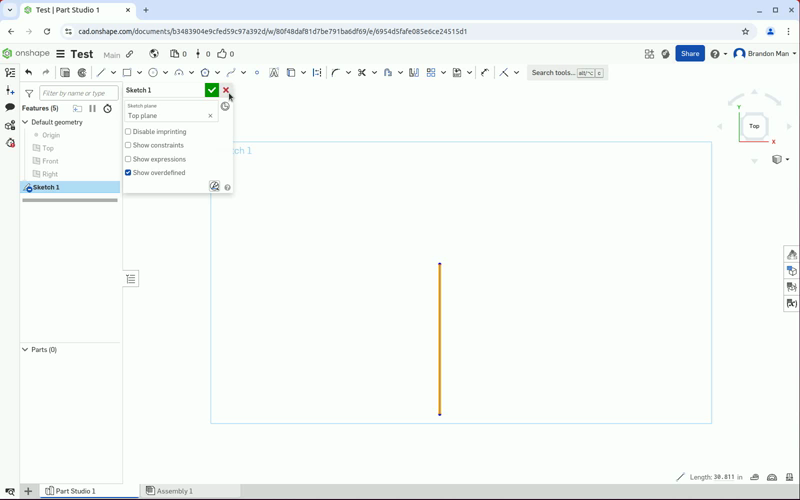
key(shift+h)
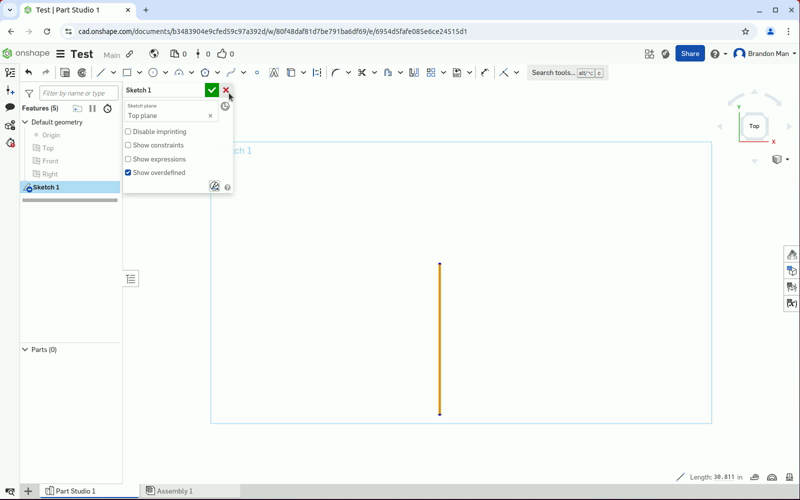
mouse_move(73, 352)
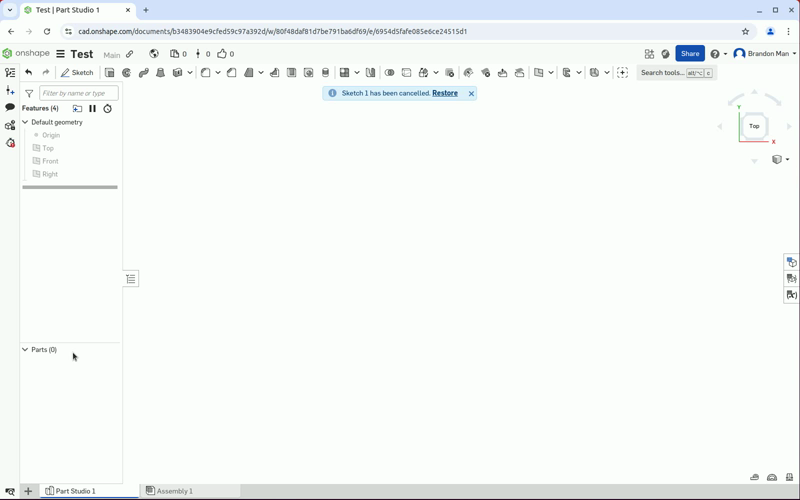
key(y)
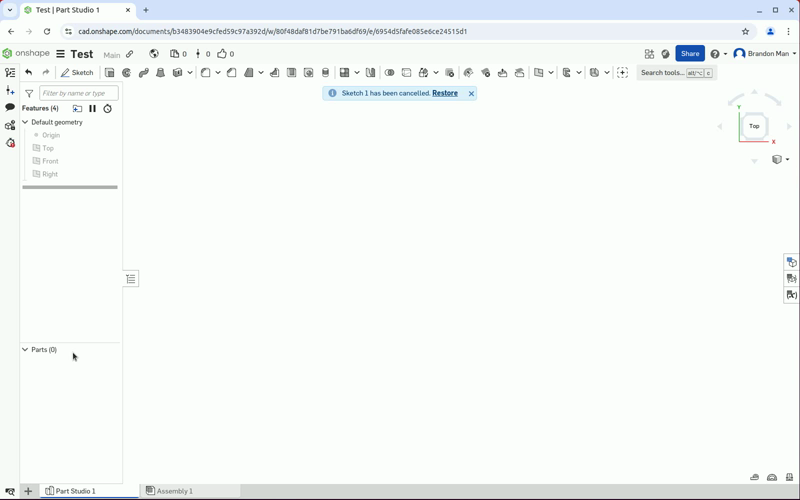
key(shift+p)
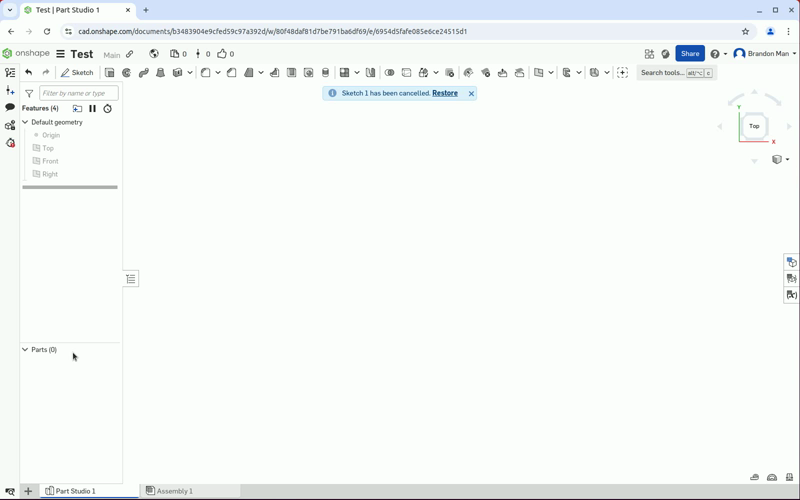
key(space)
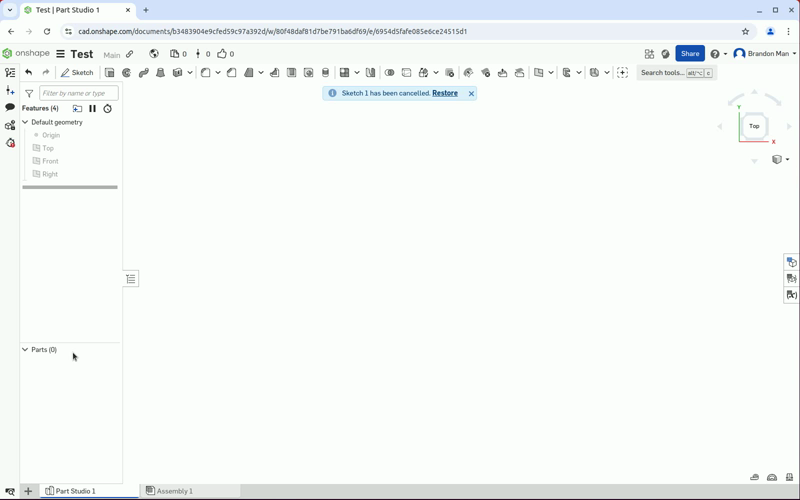
key_down(shift)
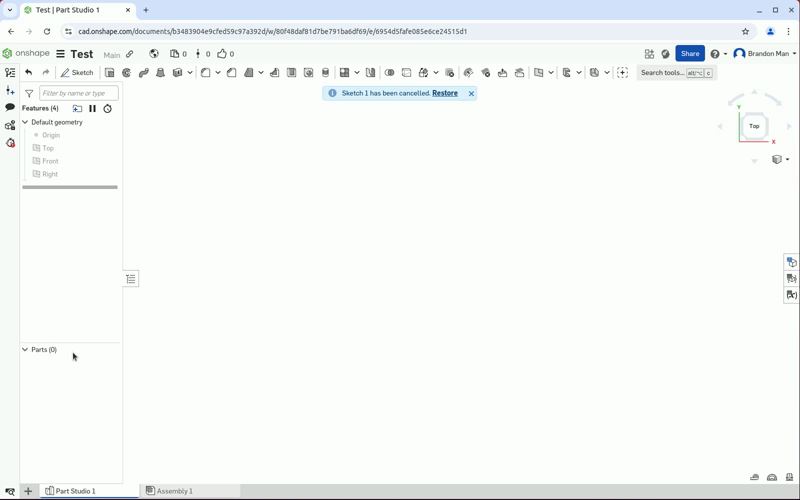
key(up)
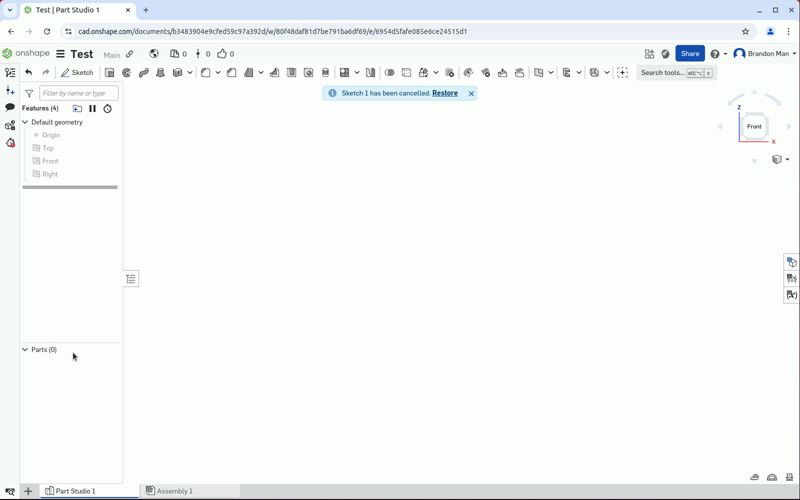
key_up(shift)
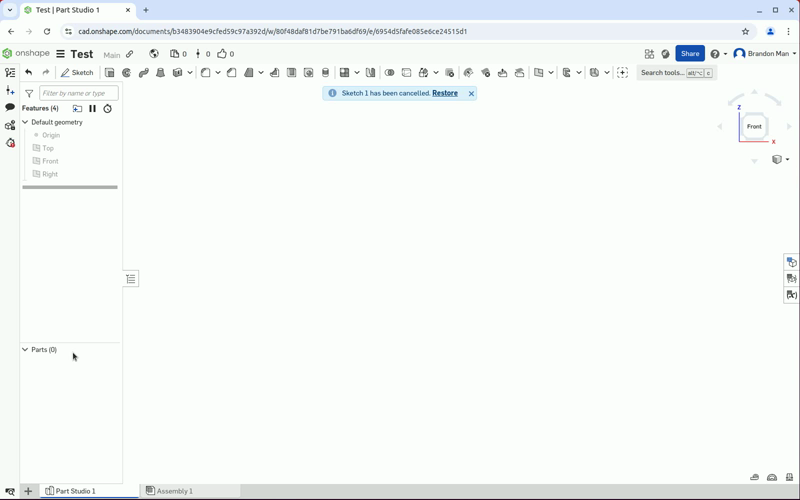
key(space)
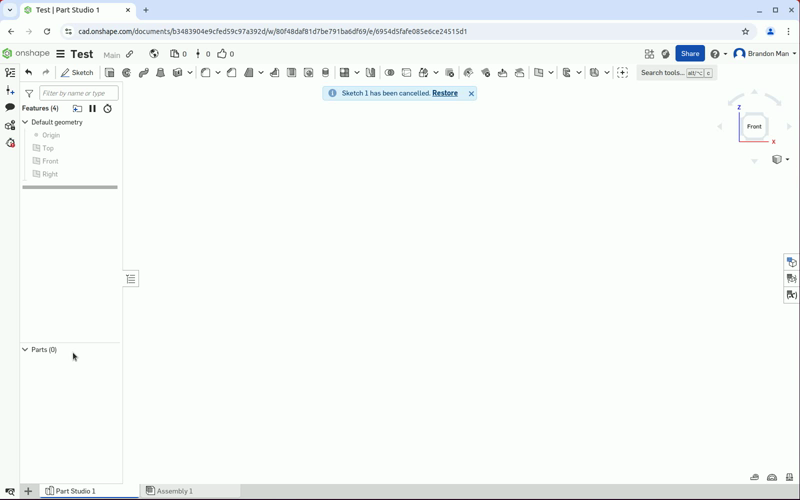
key_down(shift)
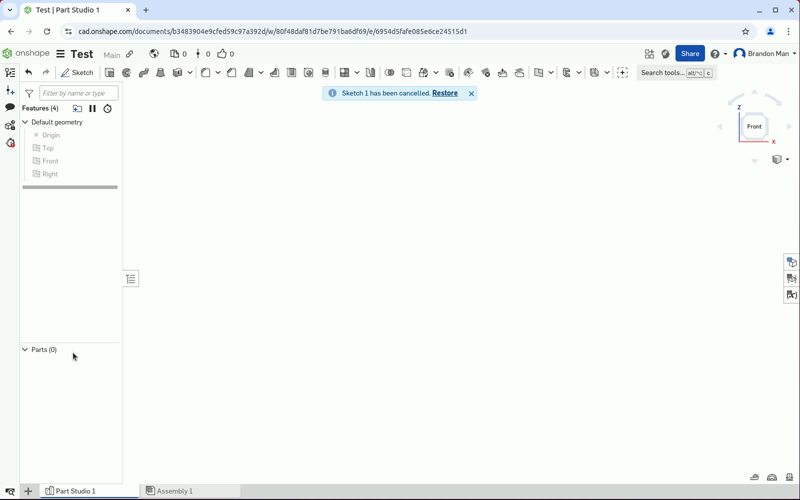
key(left)
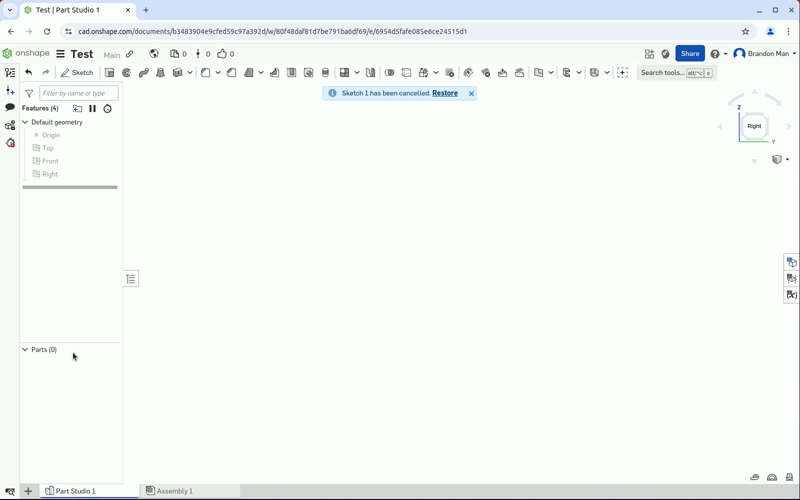
key_up(shift)
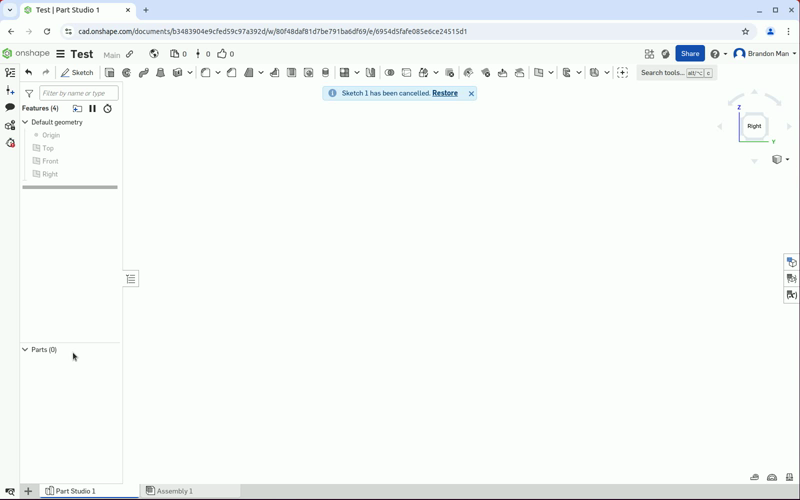
mouse_move(73, 352)
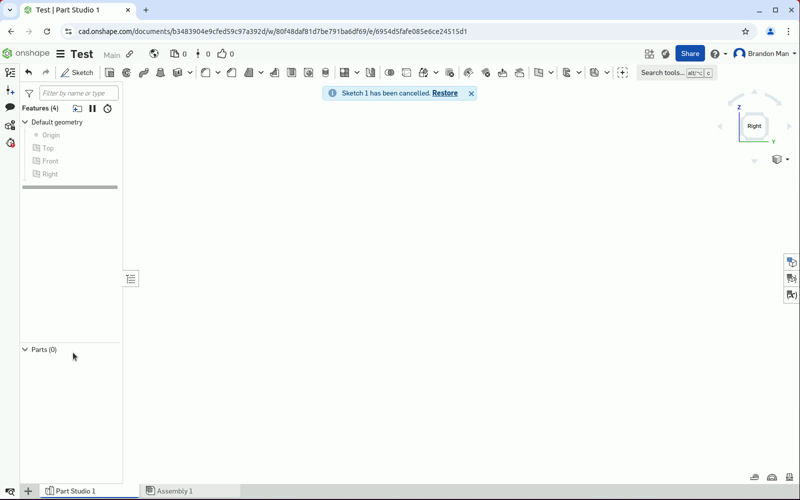
key(shift+y)
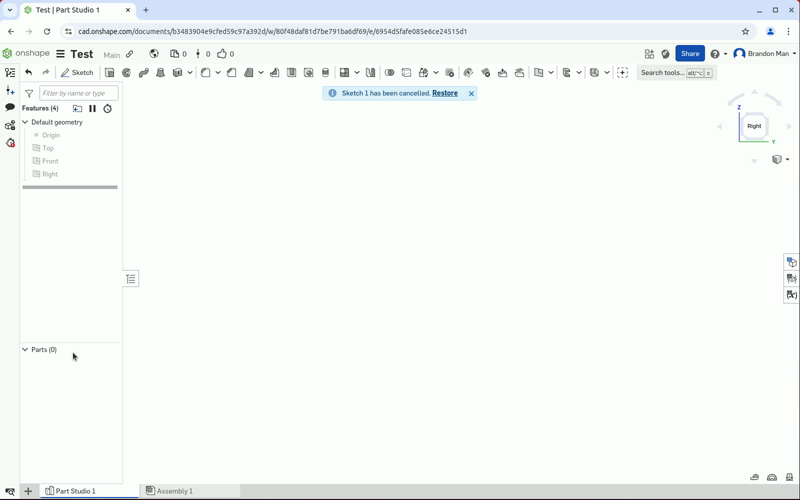
key(shift+s)
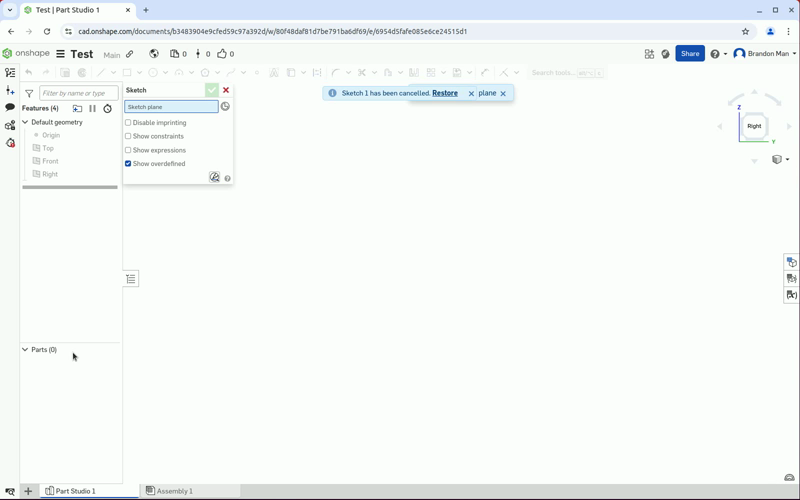
mouse_move(73, 176)
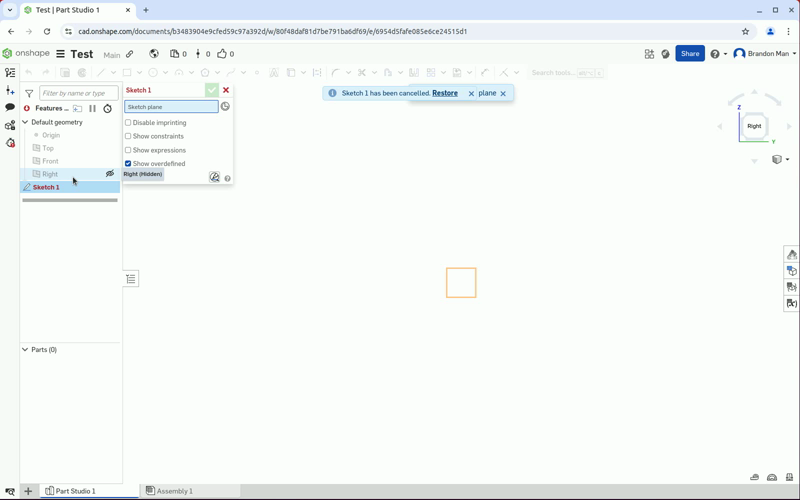
click(73, 176)
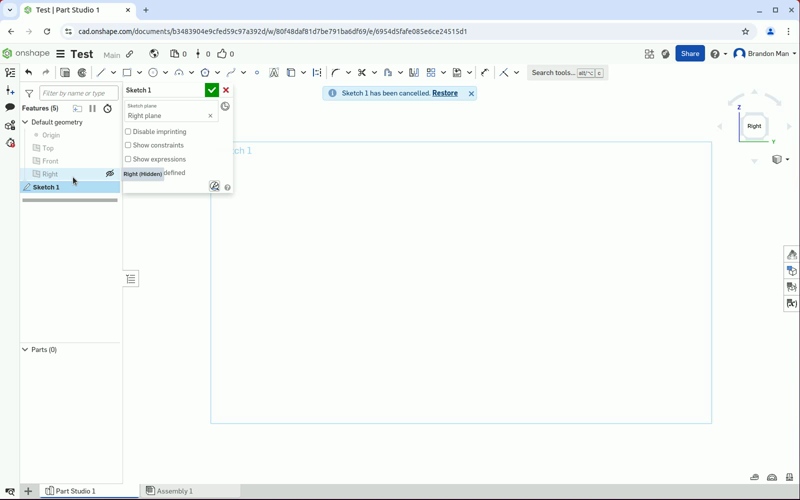
mouse_move(73, 352)
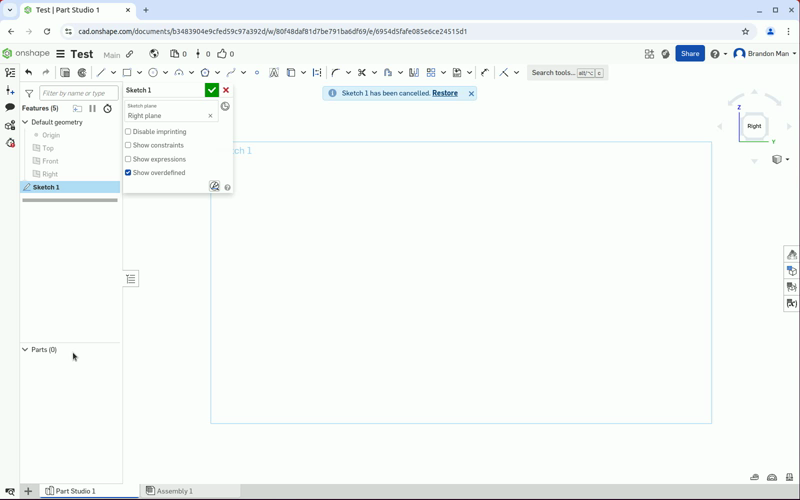
key(y)
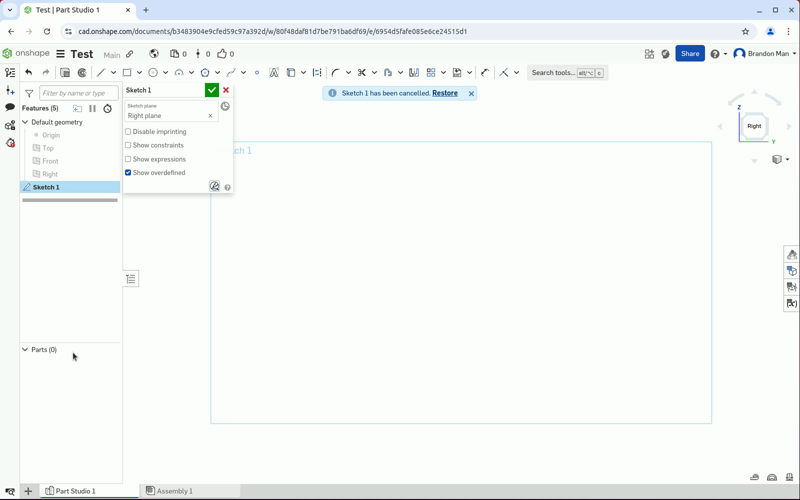
key(l)
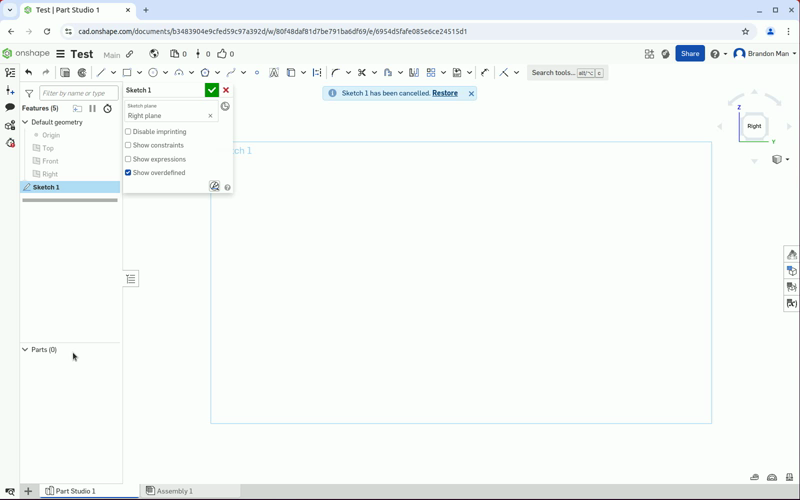
key_down(shift)
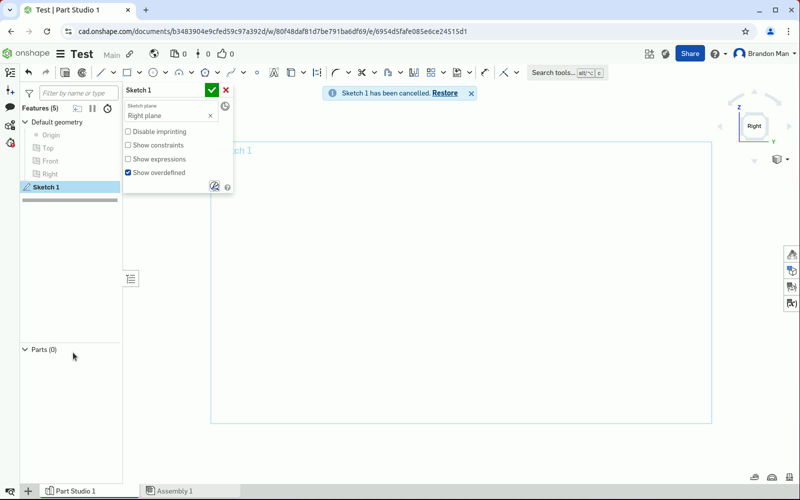
mouse_move(460, 282)
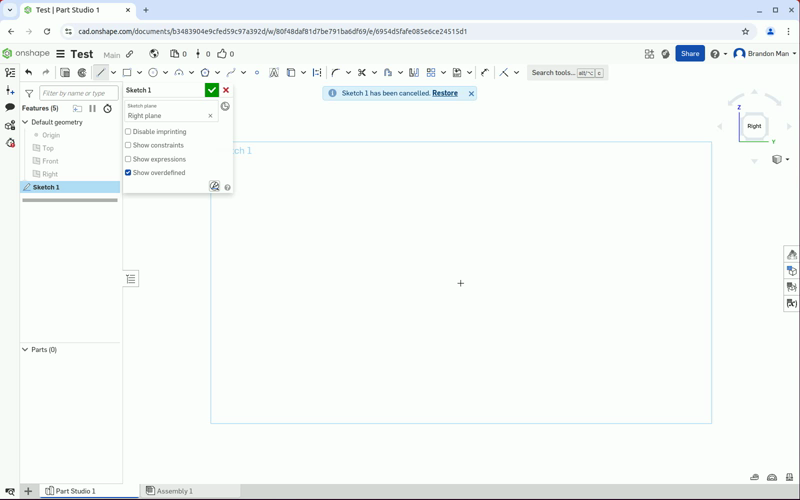
click(460, 282)
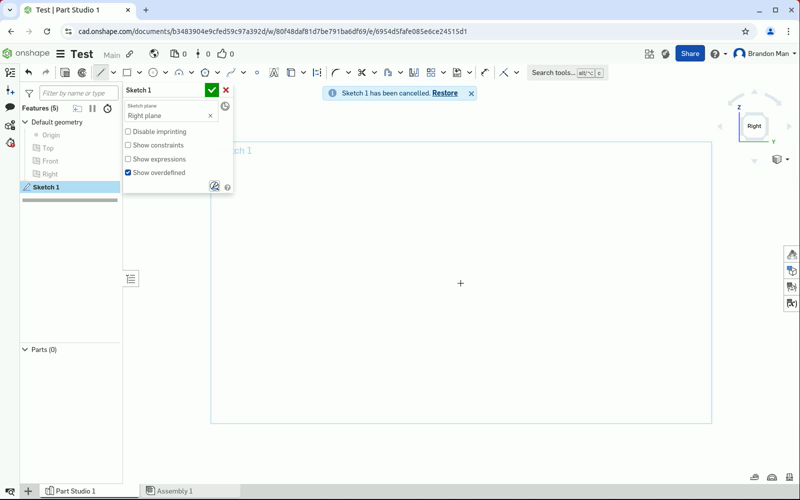
key_up(shift)
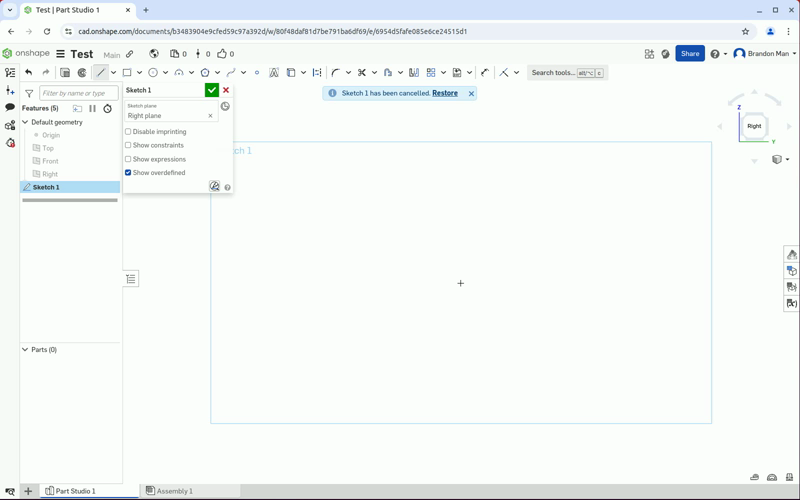
key_down(shift)
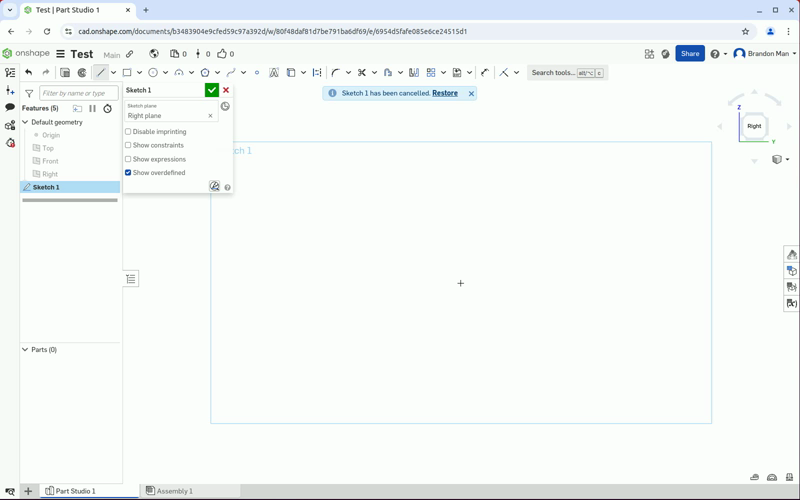
mouse_move(573, 282)
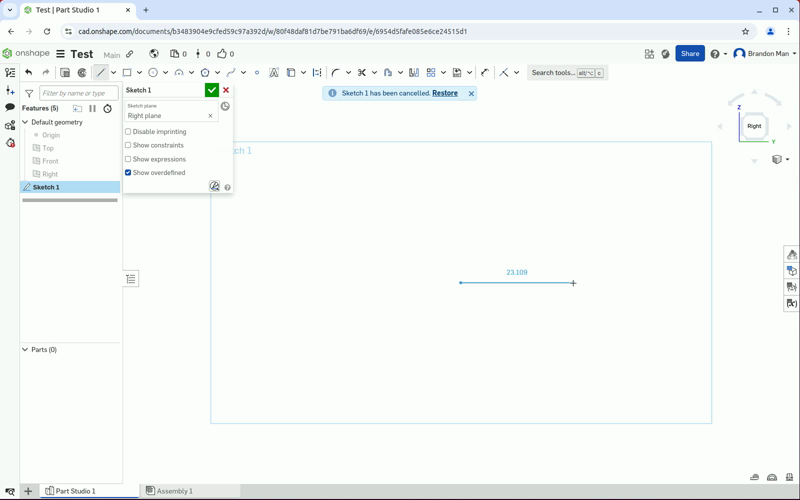
click(573, 282)
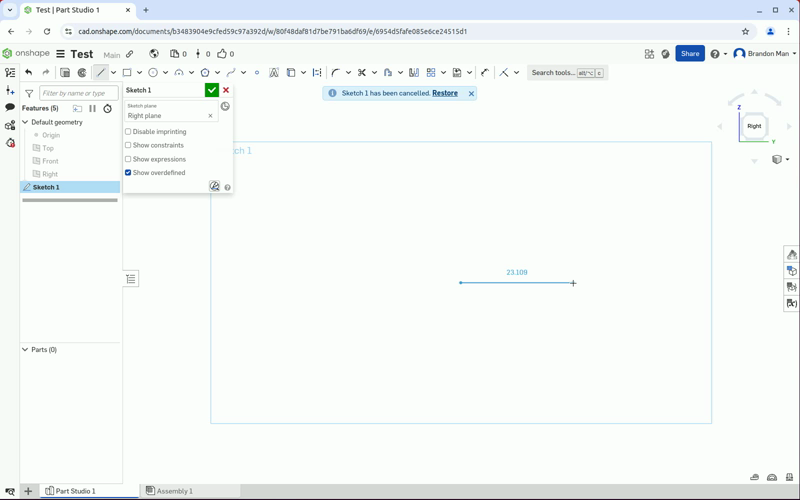
key_up(shift)
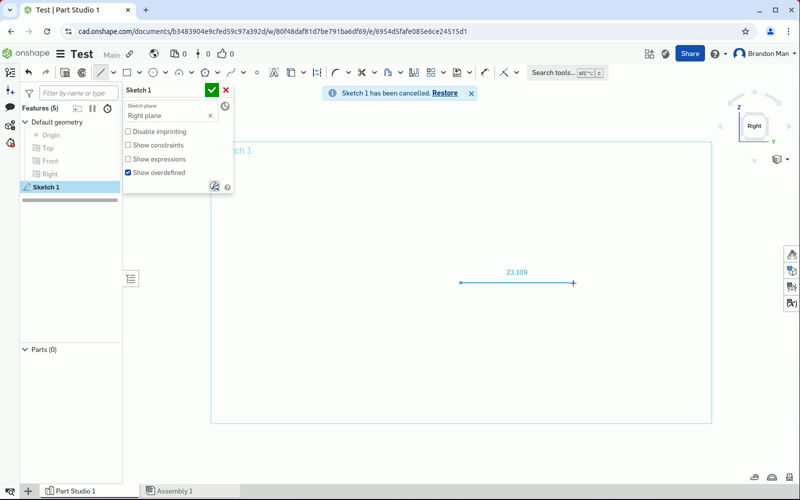
key_down(shift)
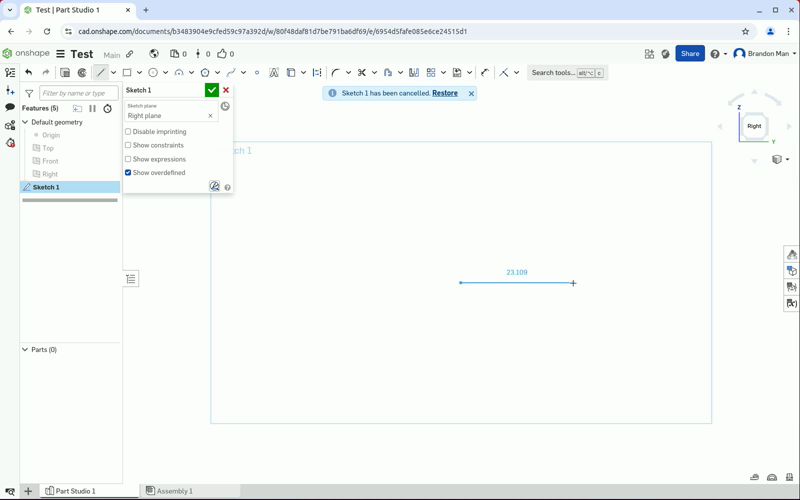
mouse_move(573, 170)
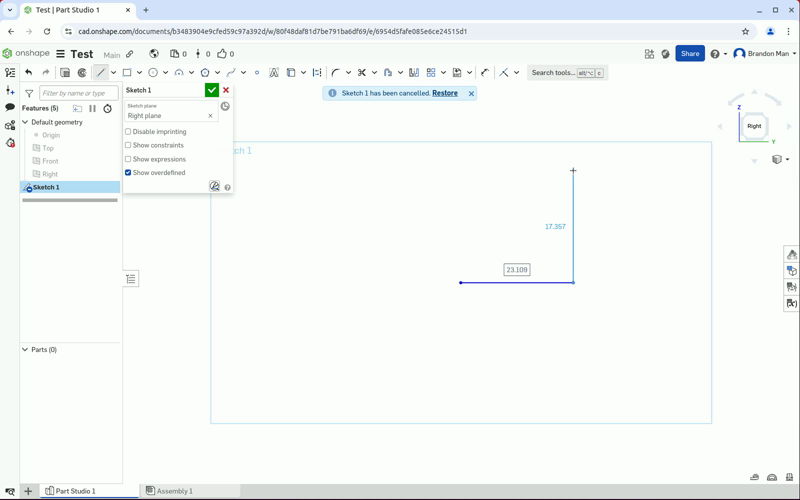
click(573, 170)
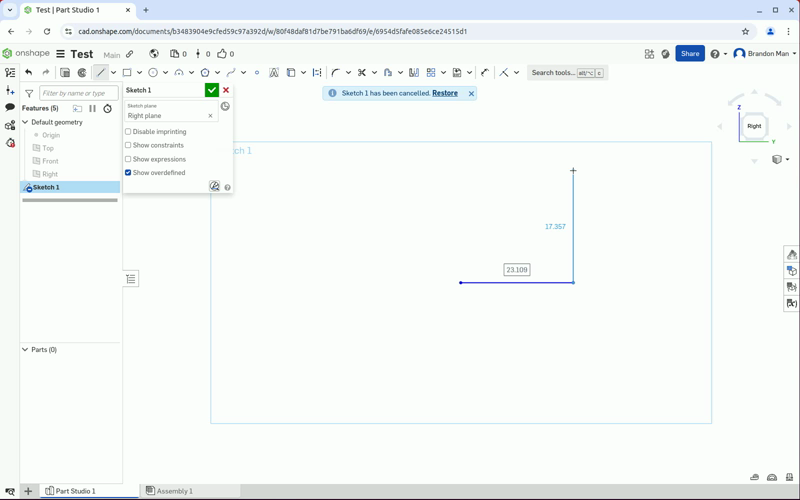
key_up(shift)
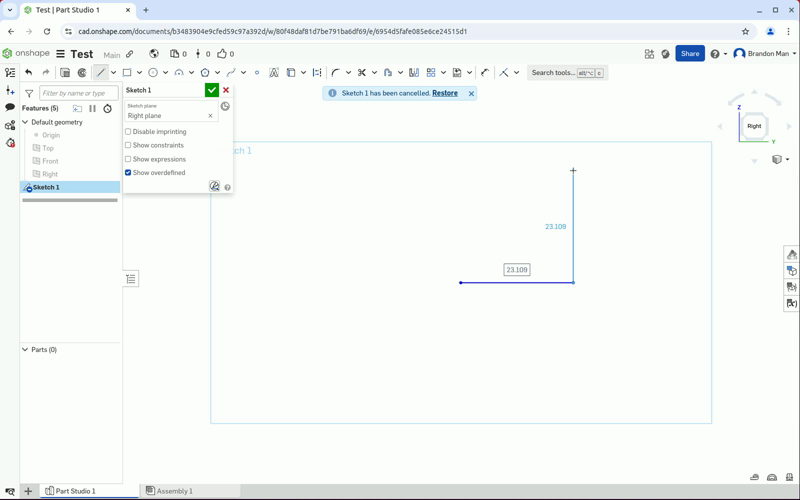
key_down(shift)
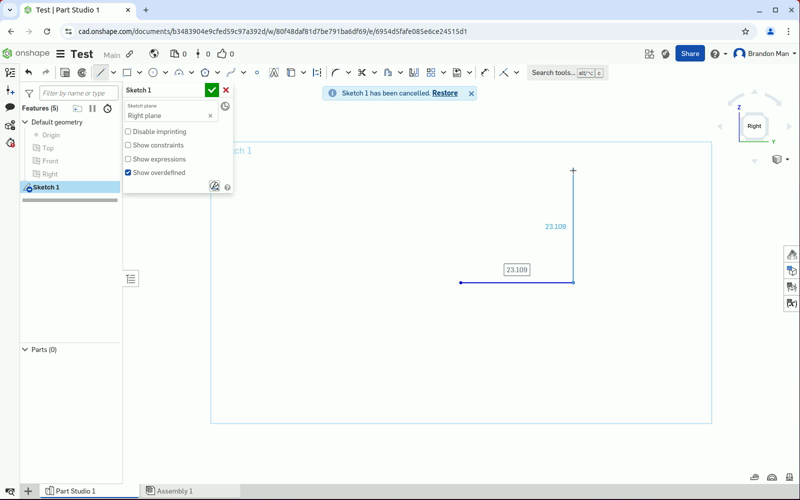
mouse_move(460, 170)
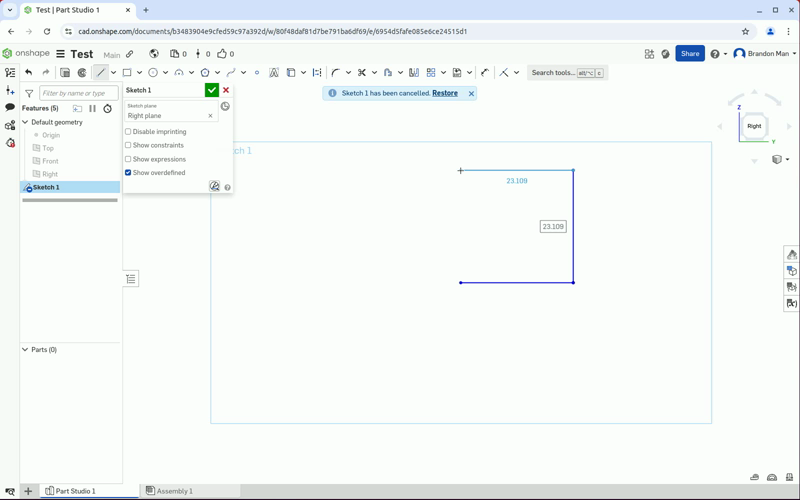
click(460, 170)
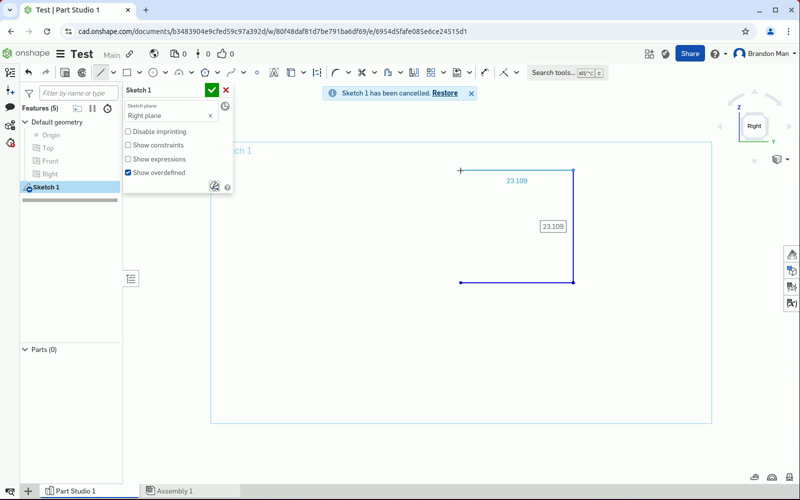
key_up(shift)
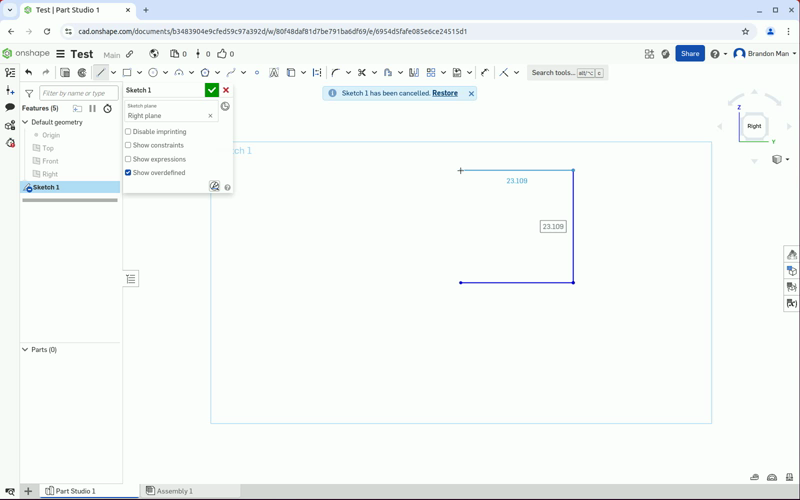
key_down(shift)
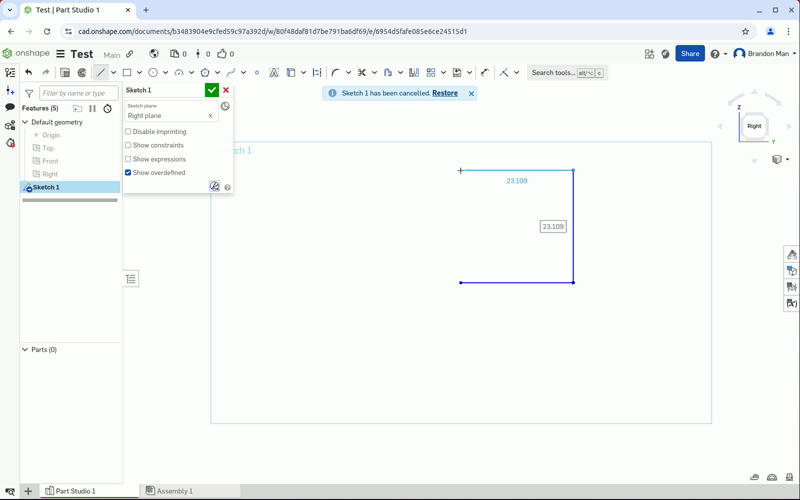
mouse_move(460, 282)
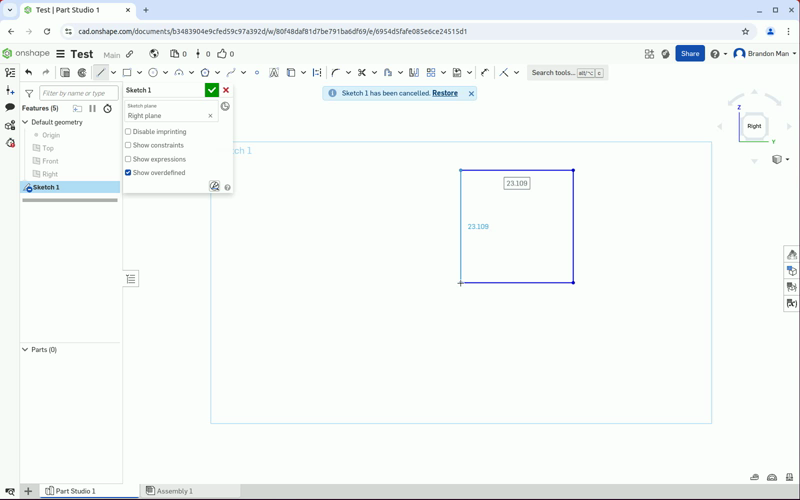
key_up(shift)
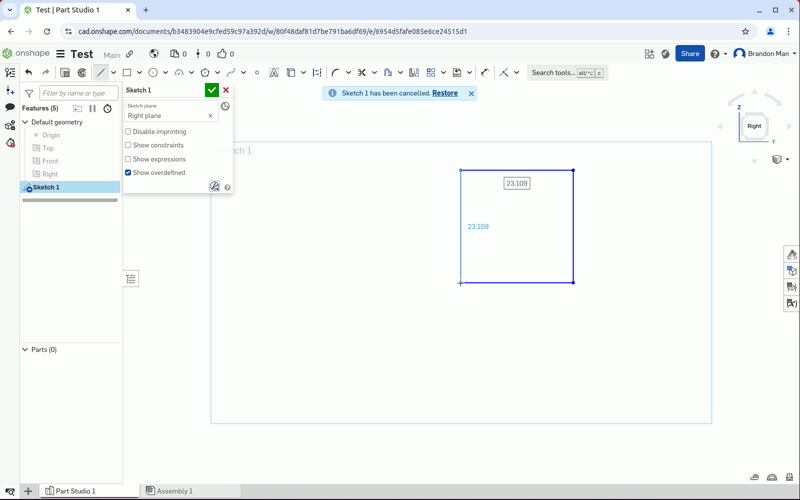
click(460, 282)
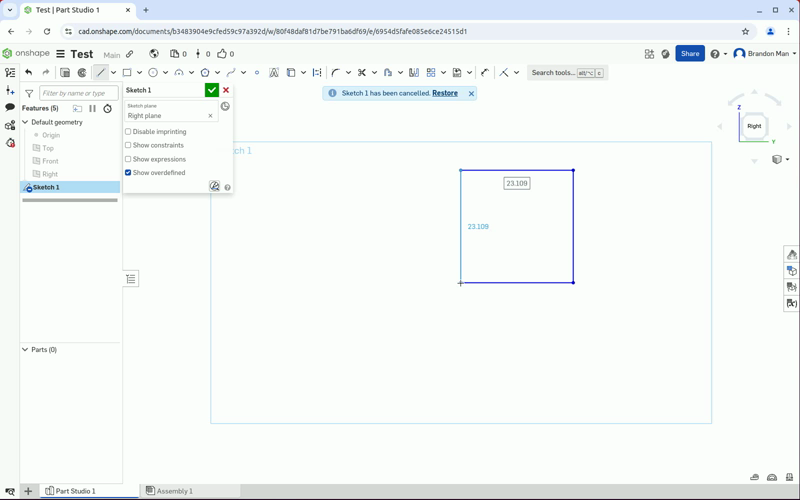
key(esc)
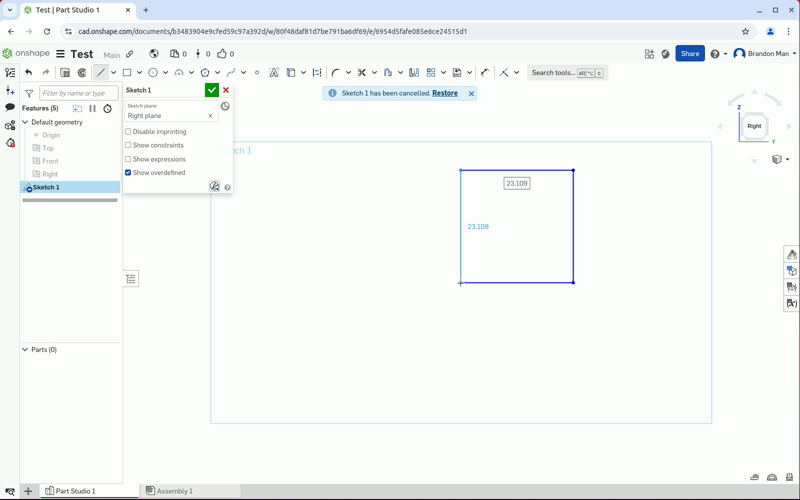
mouse_move(543, 215)
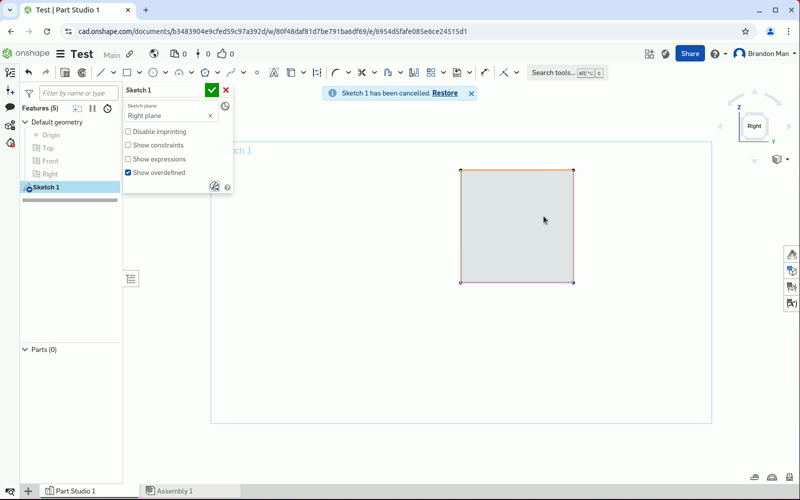
click(543, 215)
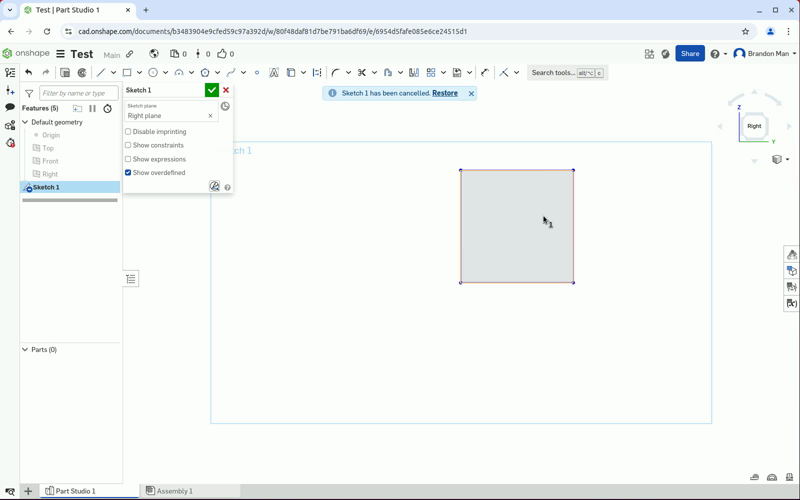
mouse_move(73, 352)
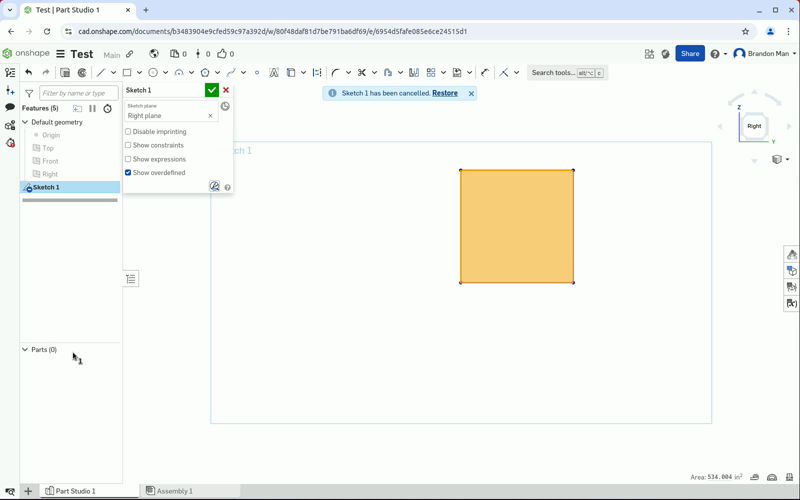
key(shift+y)
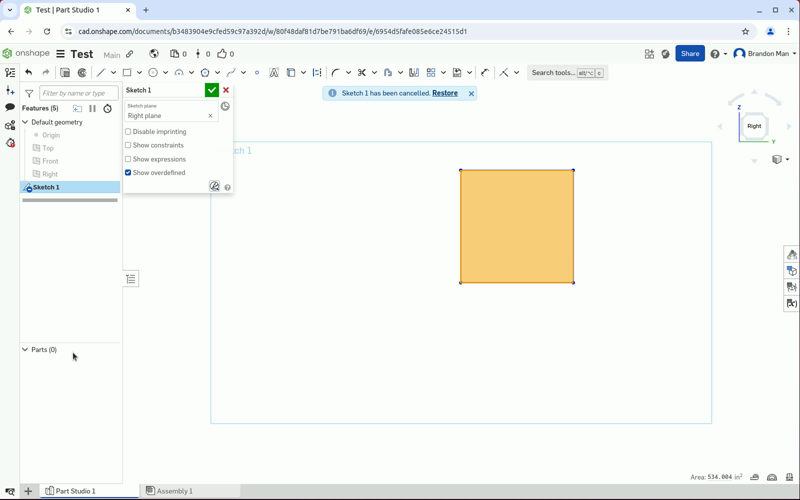
key(shift+e)
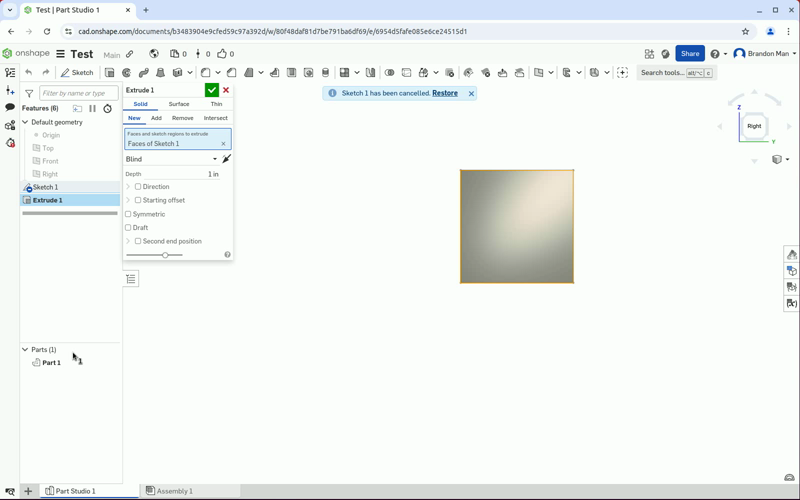
mouse_move(143, 106)
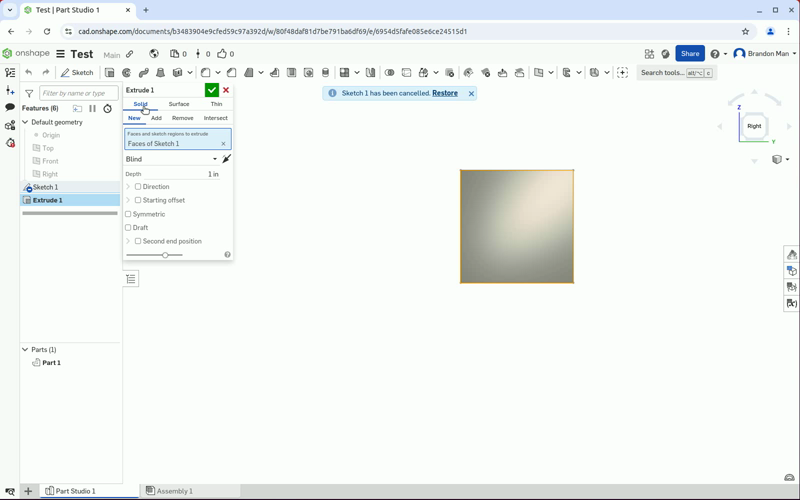
click(143, 106)
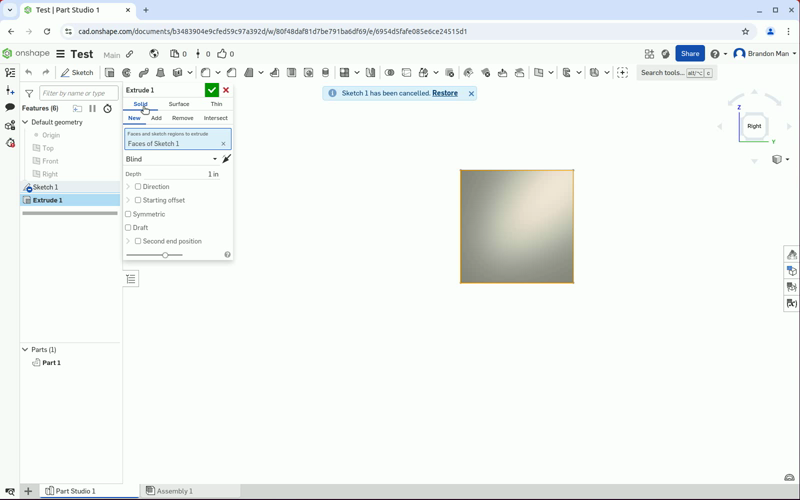
mouse_move(137, 120)
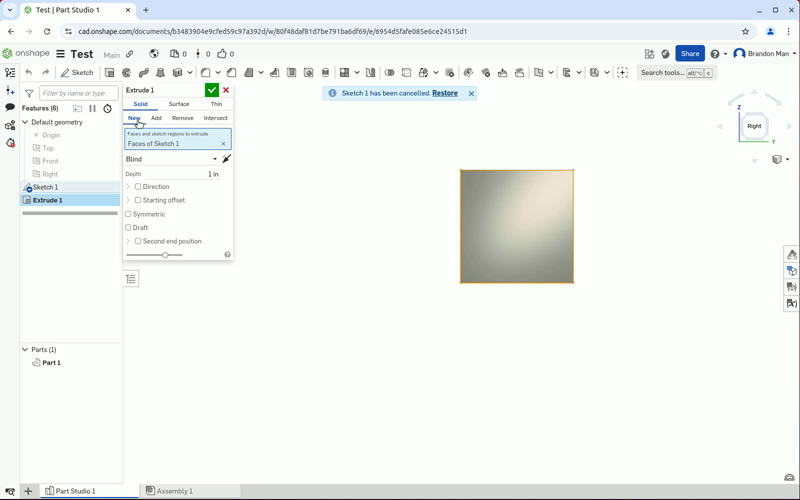
click(137, 120)
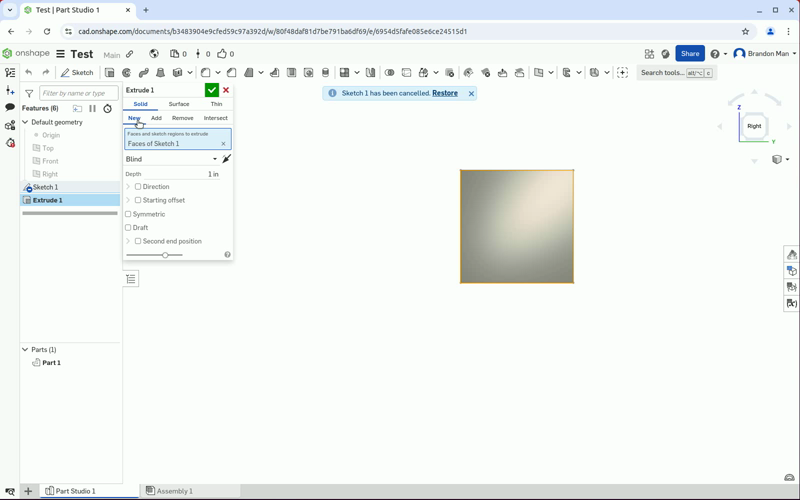
key(tab, 4)
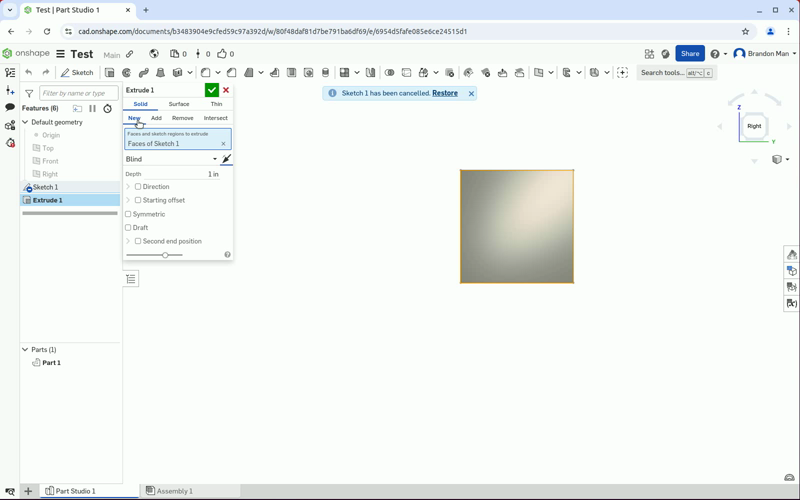
text(11.554)
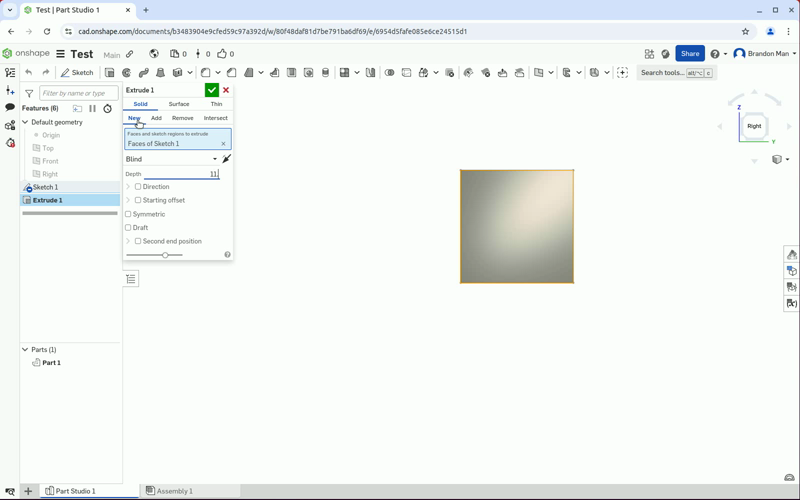
key(enter)
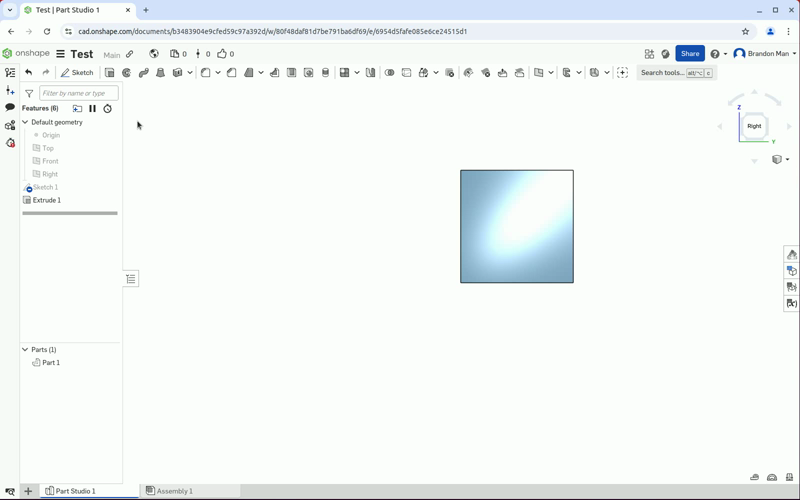
key(shift+h)
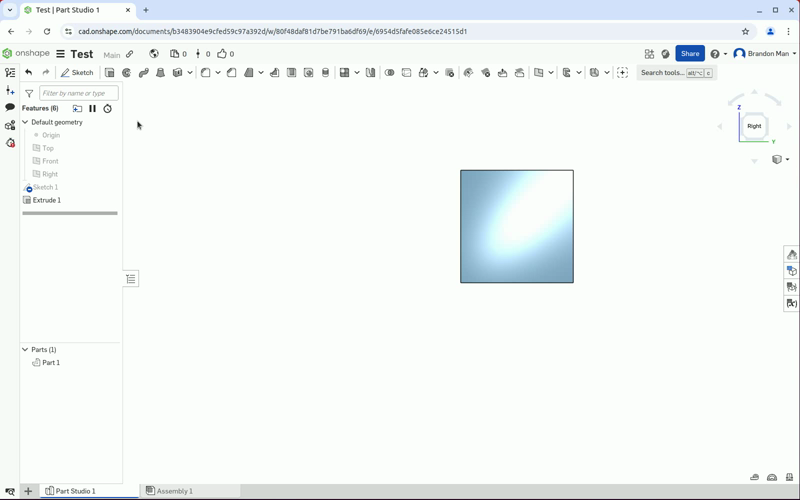
key(shift+h)
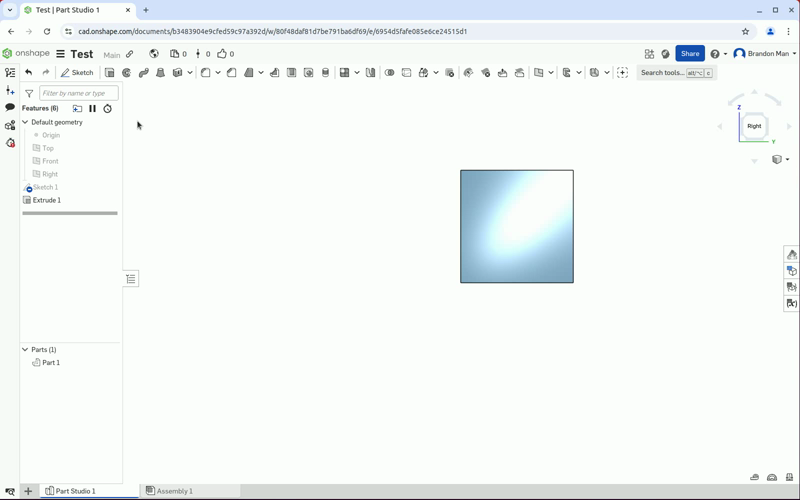
mouse_move(73, 189)
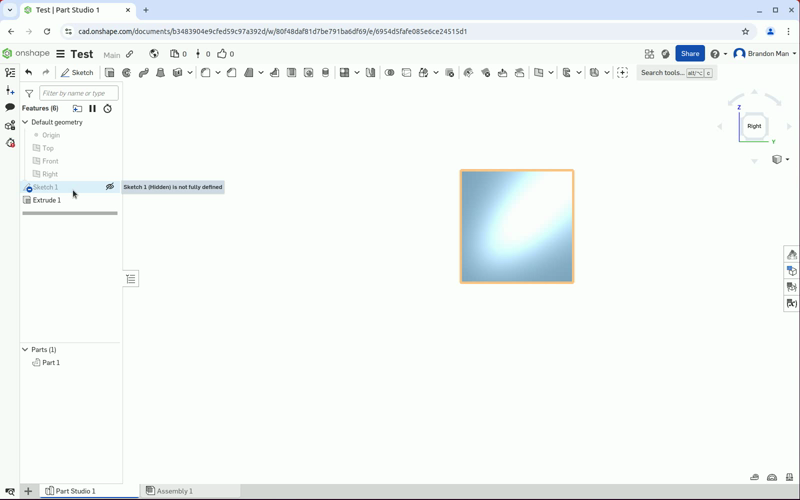
click(73, 189)
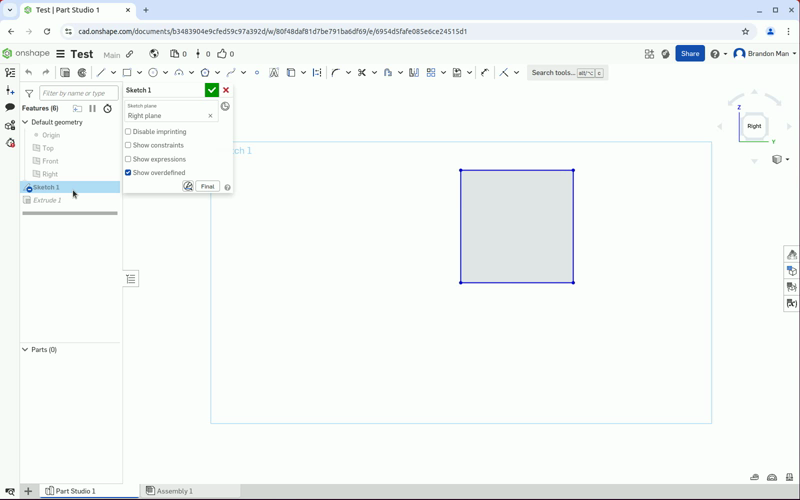
mouse_move(229, 92)
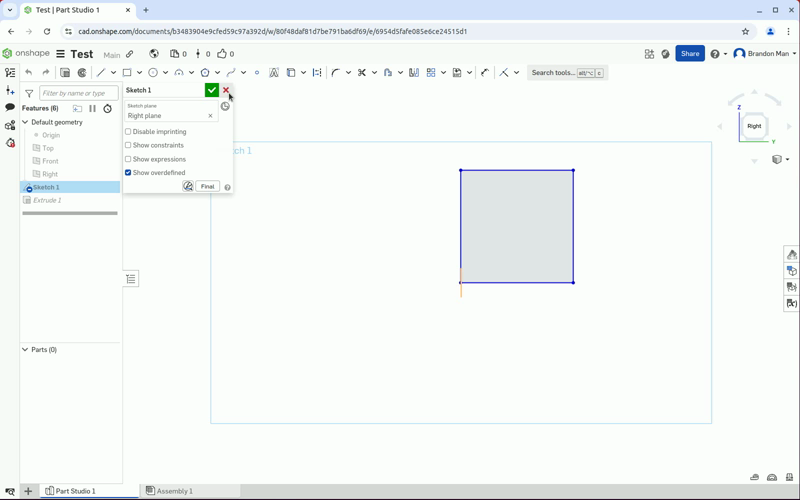
click(229, 92)
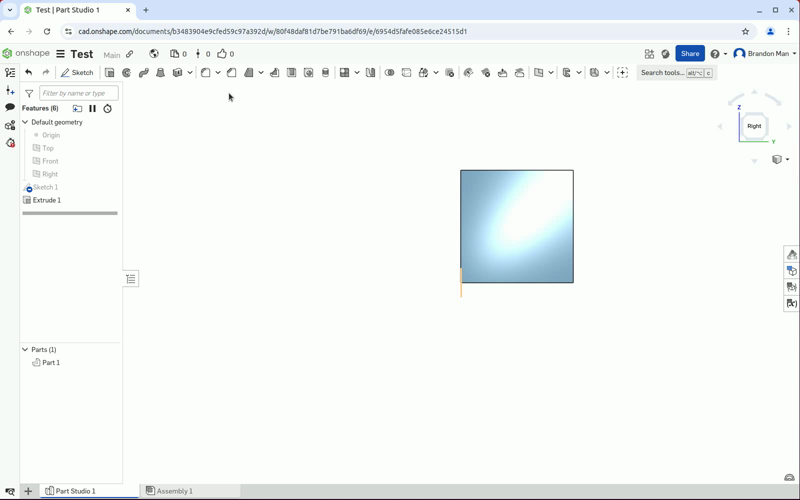
mouse_move(541, 75)
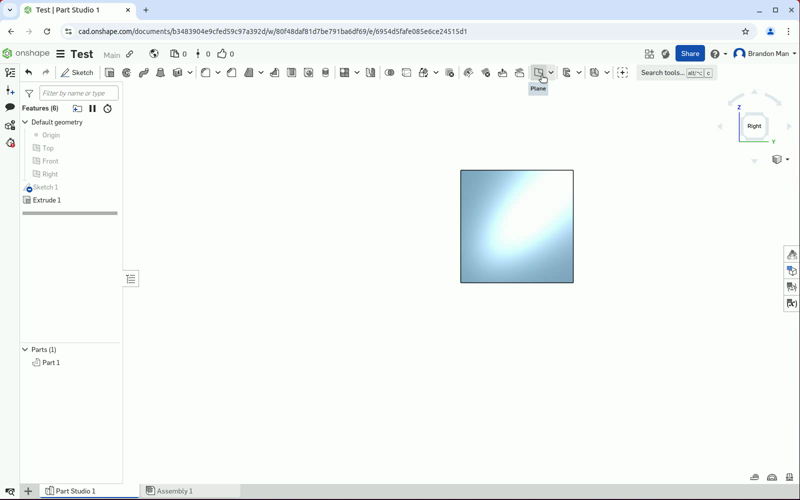
click(541, 75)
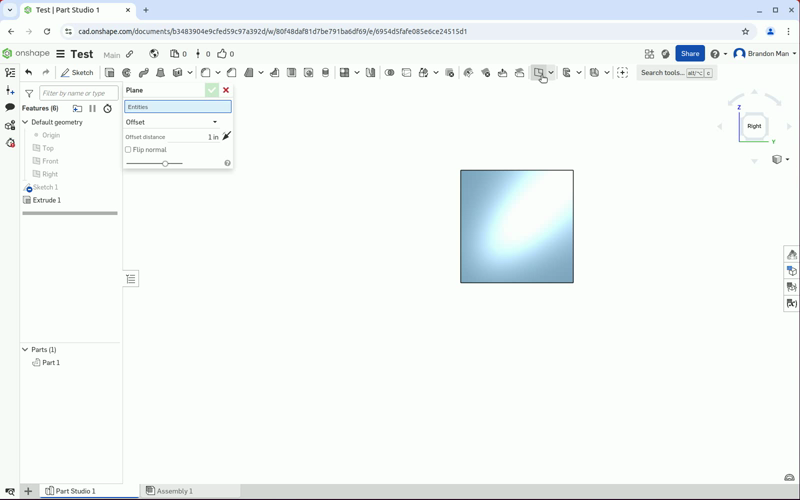
mouse_move(73, 176)
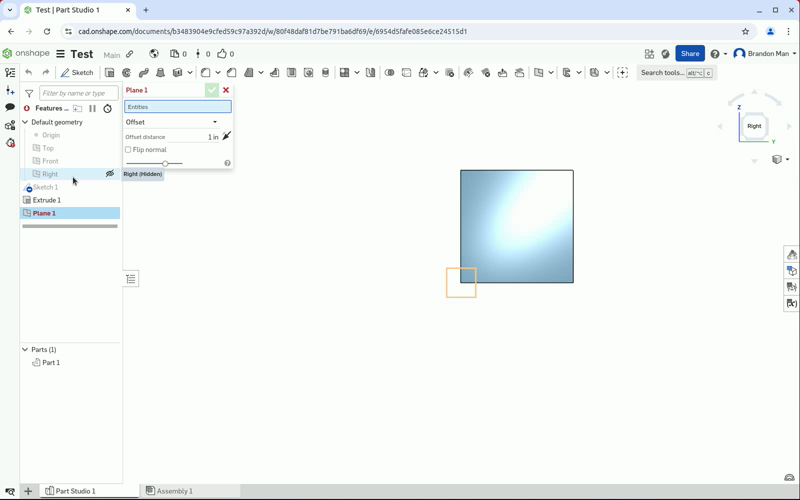
click(73, 176)
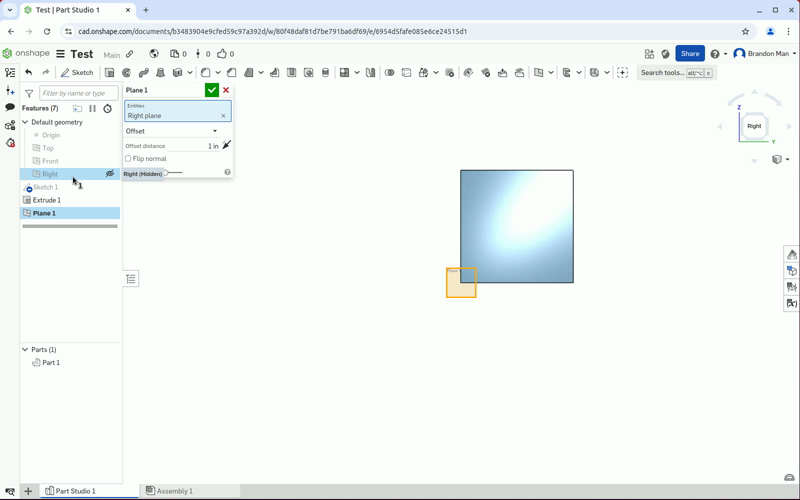
key(tab, 2)
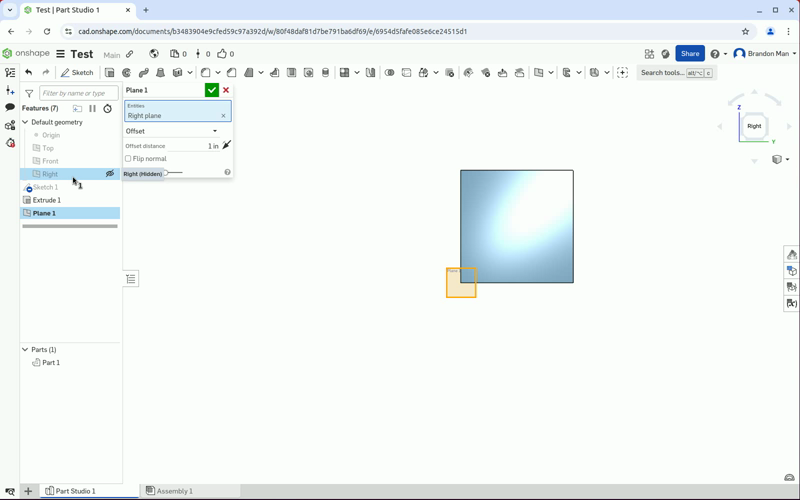
text(11.554)
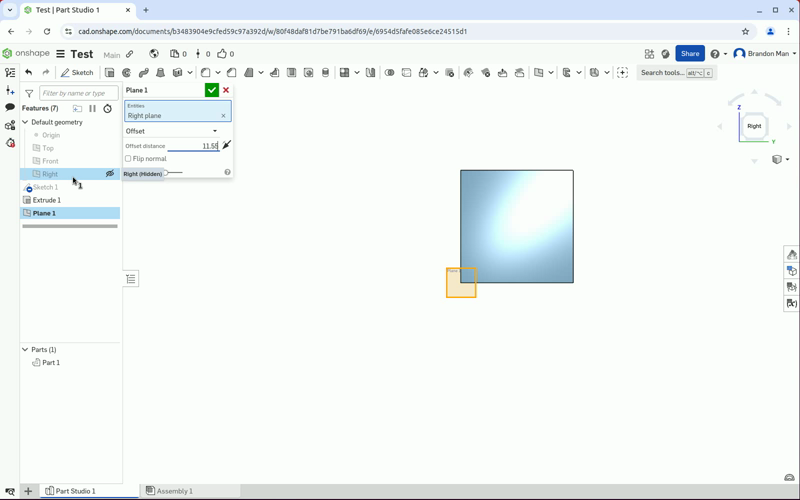
key(enter, 2)
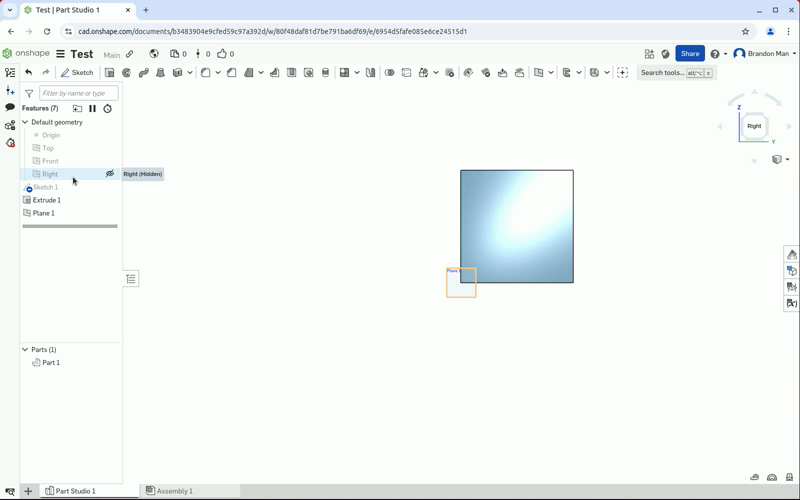
key(shift+s)
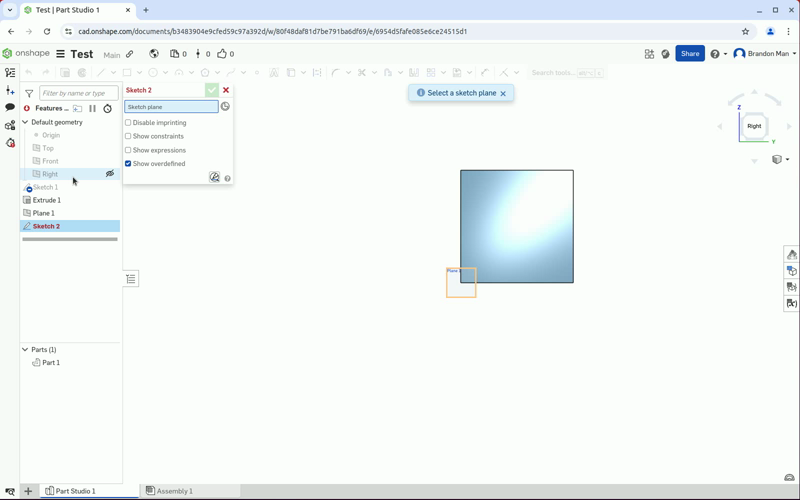
mouse_move(73, 215)
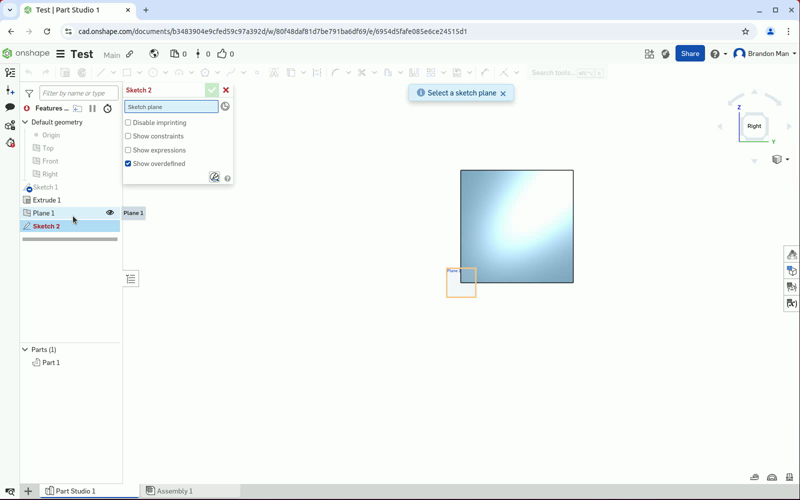
click(73, 215)
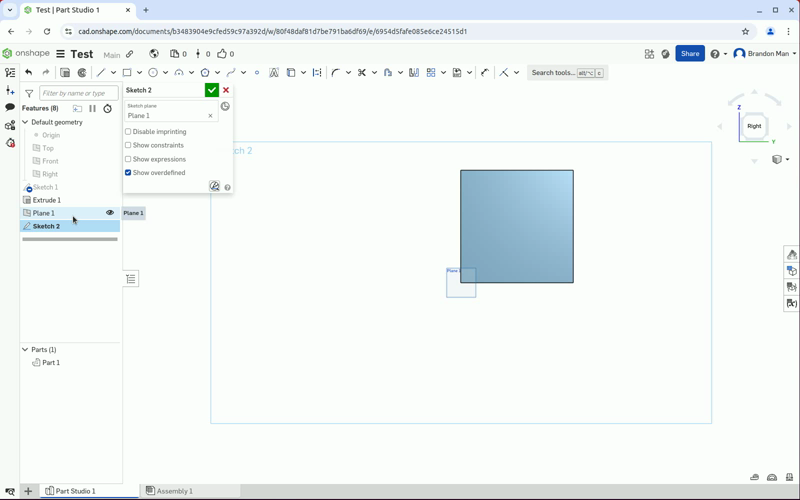
mouse_move(73, 352)
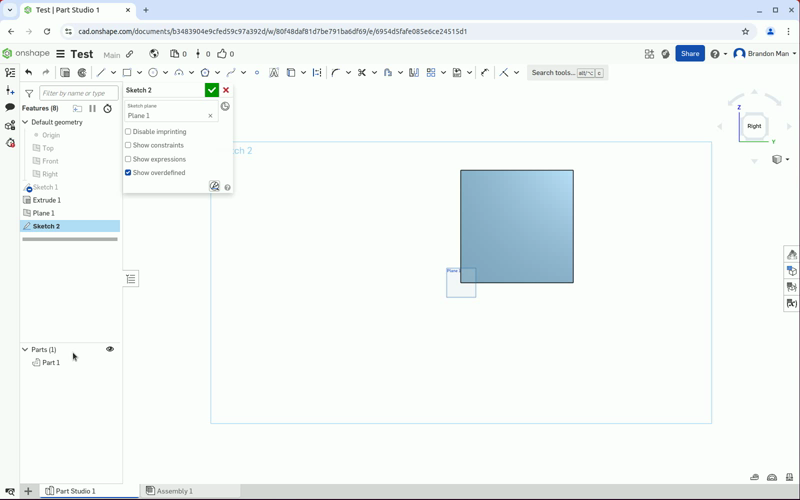
key(y)
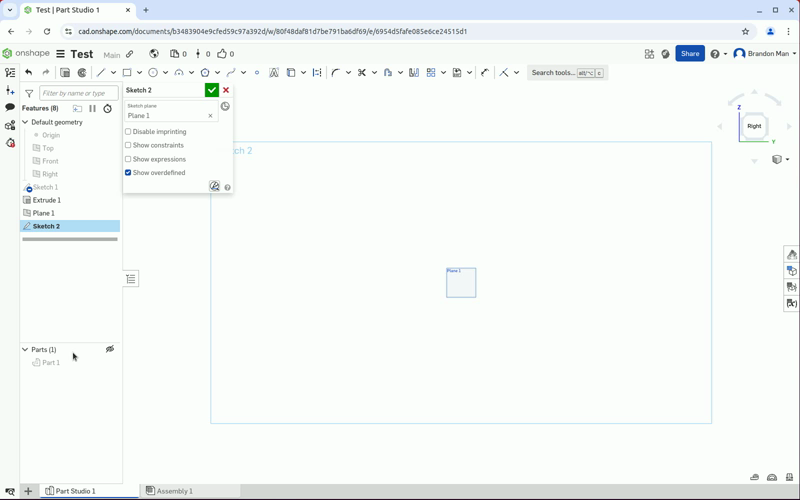
key(l)
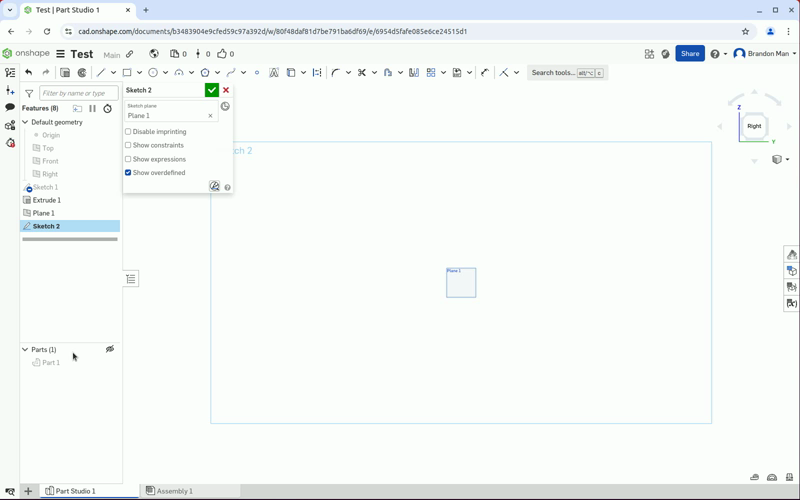
key_down(shift)
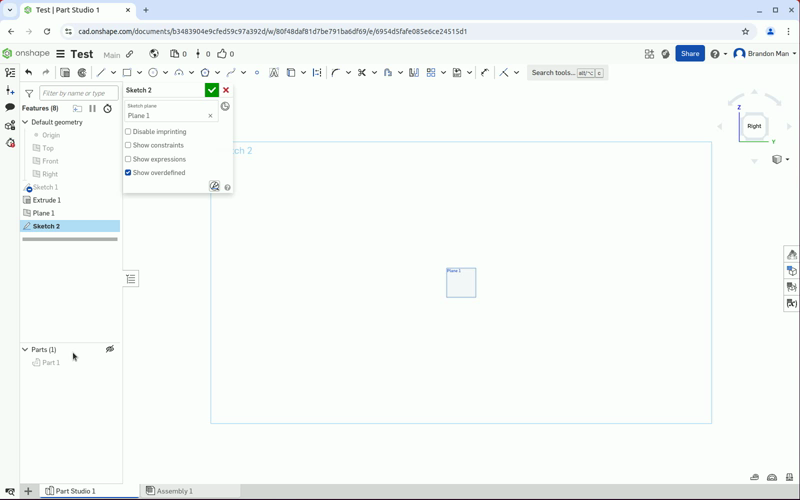
mouse_move(516, 282)
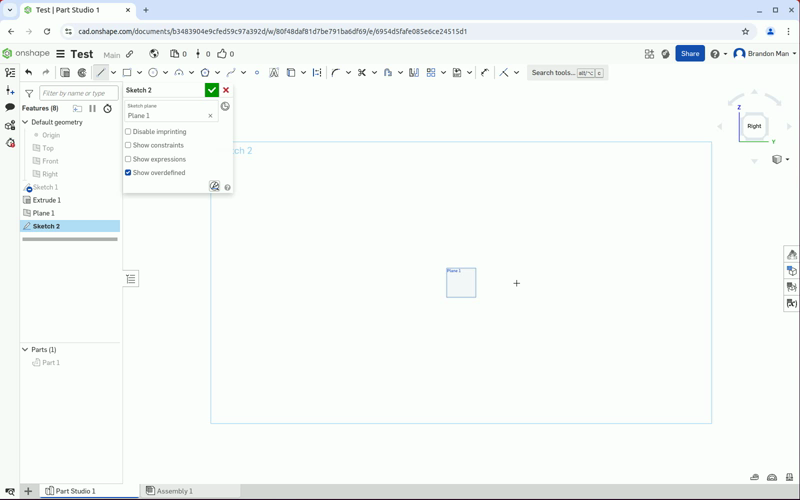
click(516, 282)
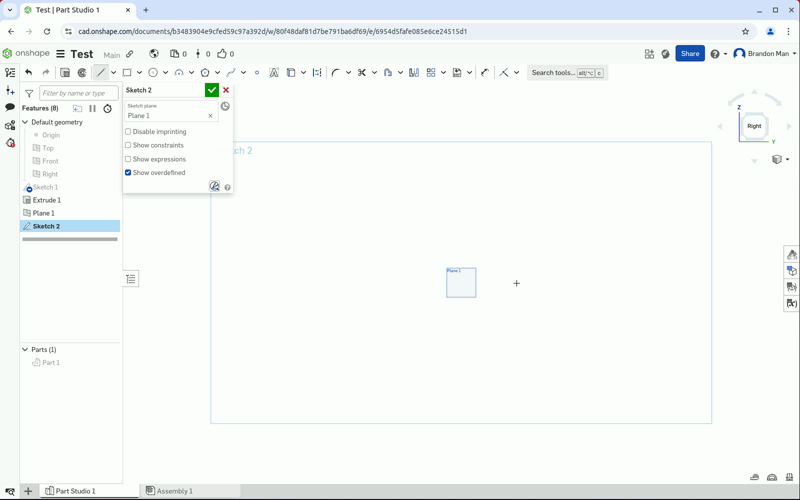
key_up(shift)
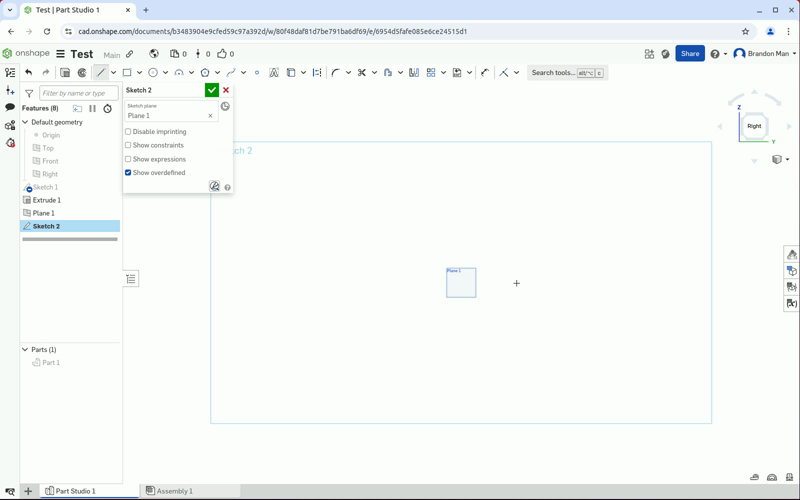
key_down(shift)
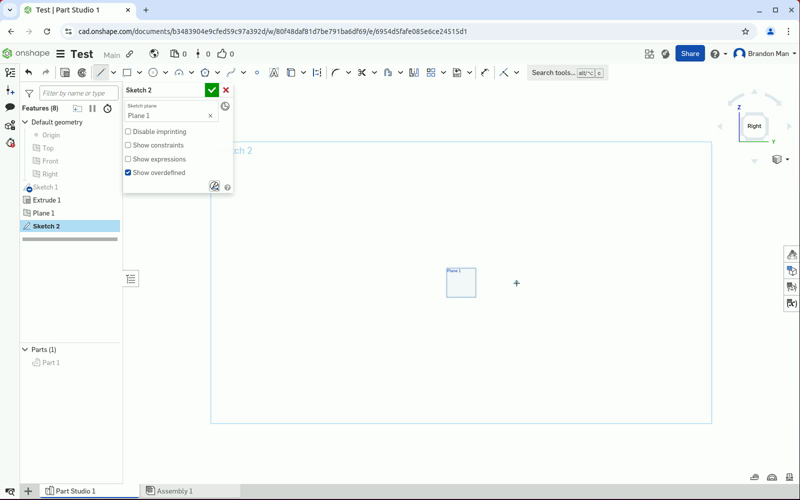
mouse_move(546, 282)
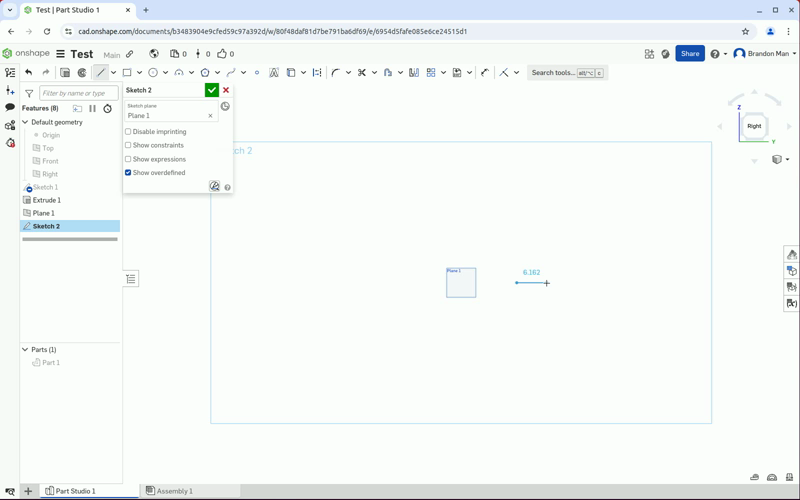
mouse_move(573, 282)
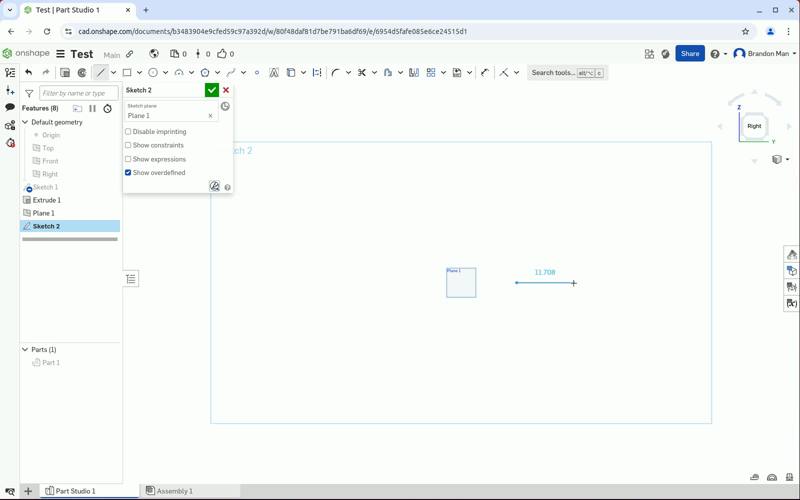
click(573, 282)
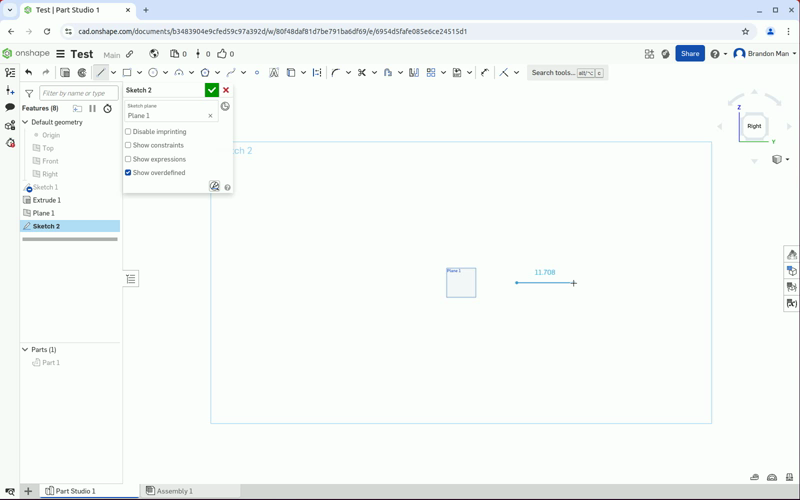
key_up(shift)
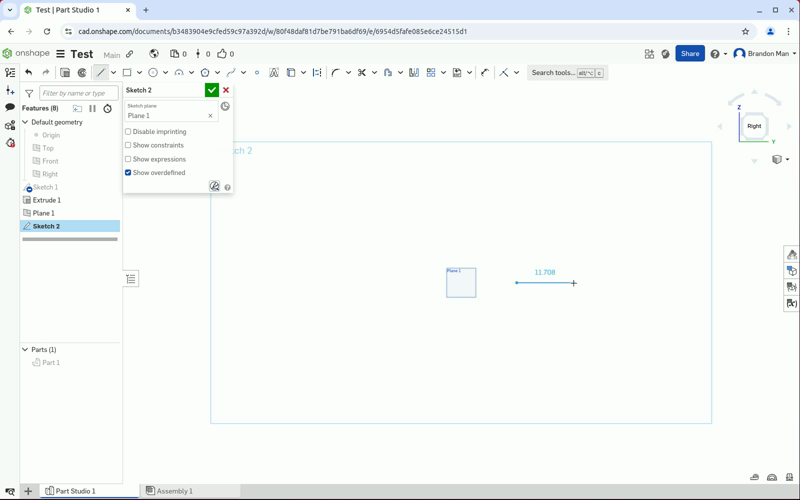
key_down(shift)
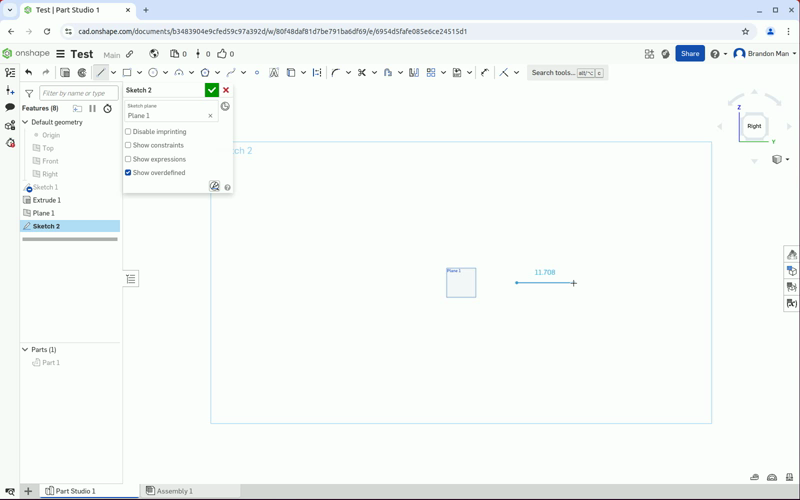
mouse_move(589, 282)
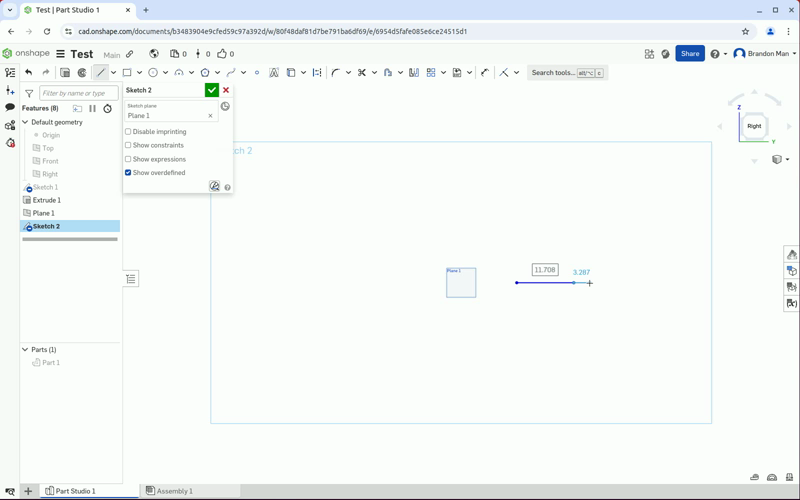
mouse_move(573, 226)
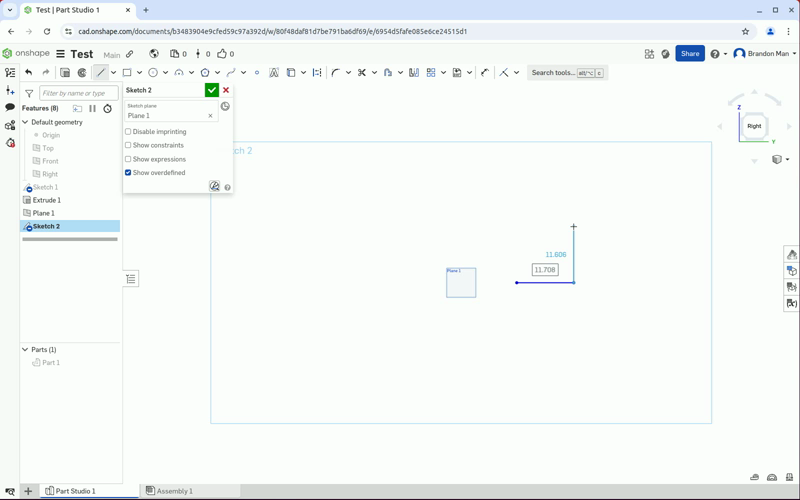
click(573, 226)
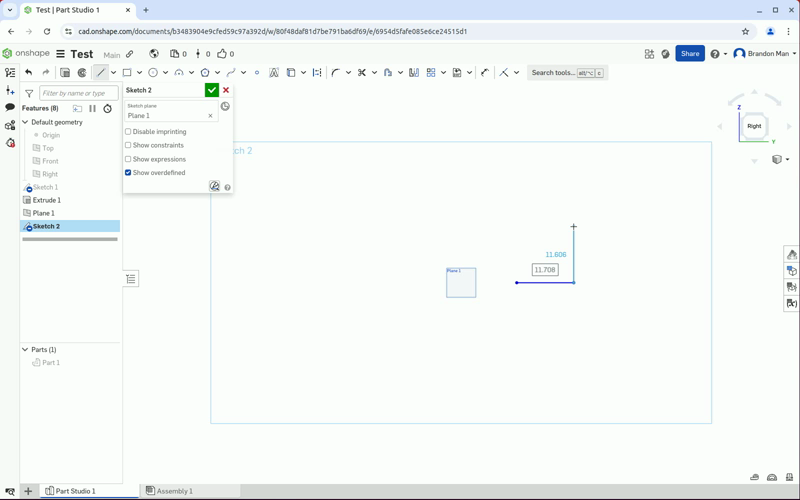
key_up(shift)
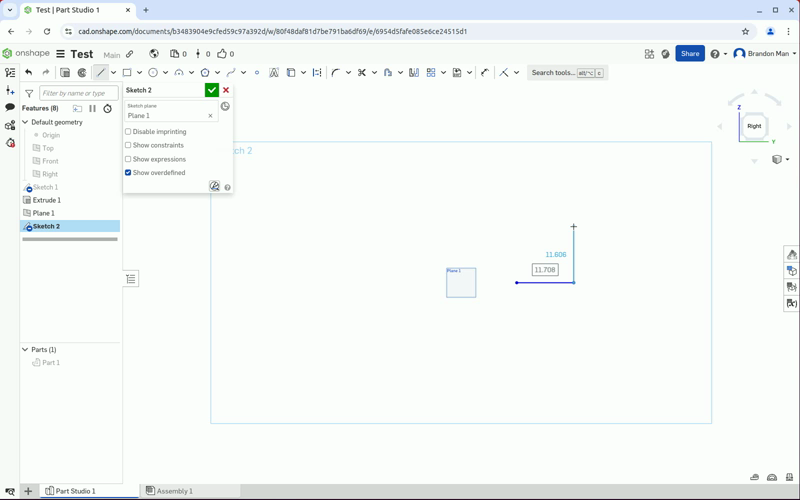
key_down(shift)
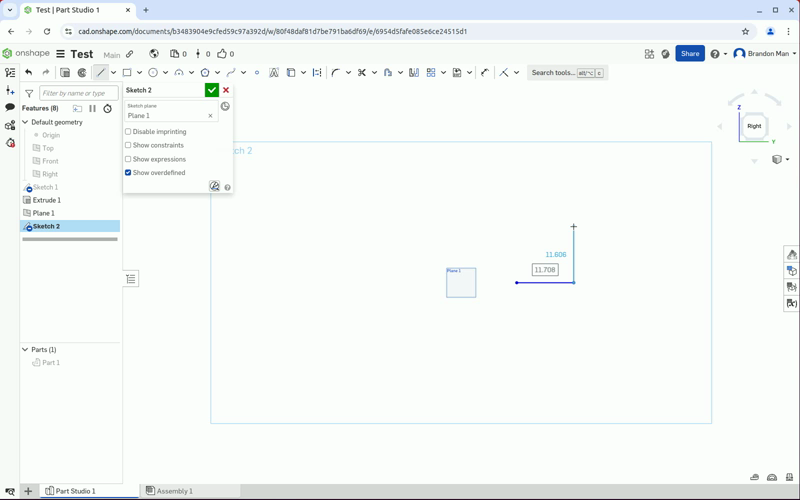
mouse_move(589, 226)
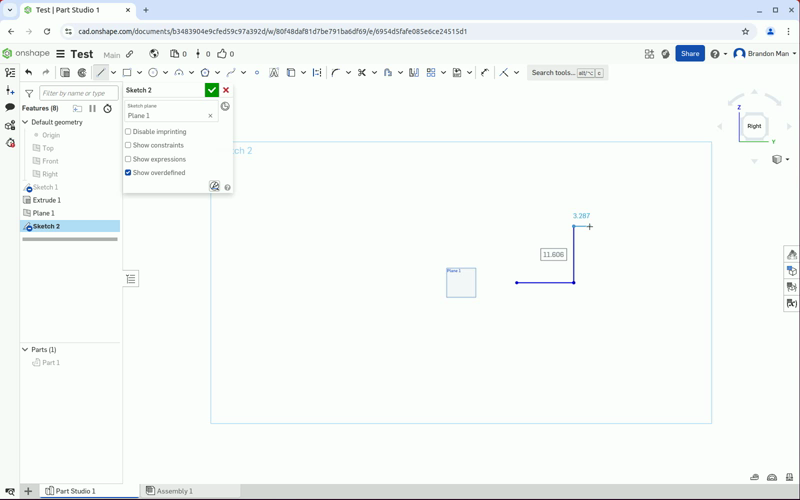
mouse_move(516, 226)
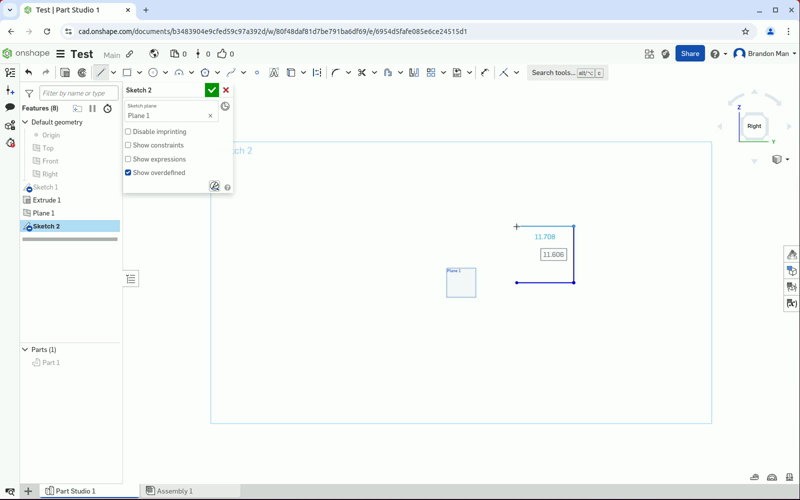
click(516, 226)
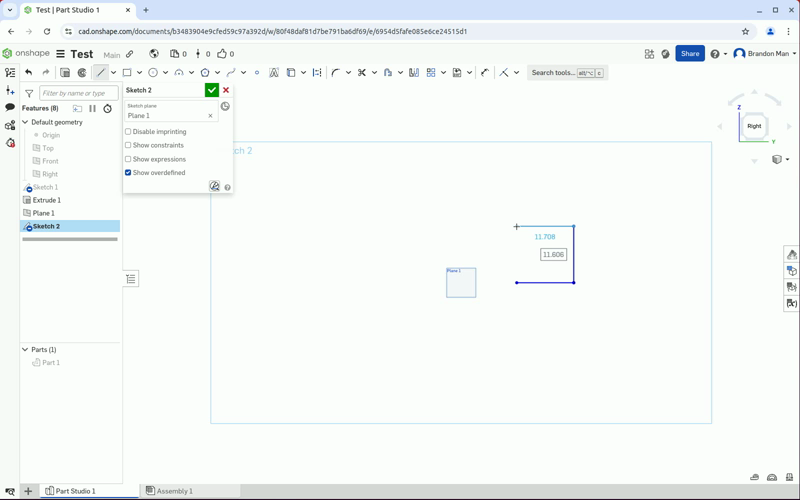
key_up(shift)
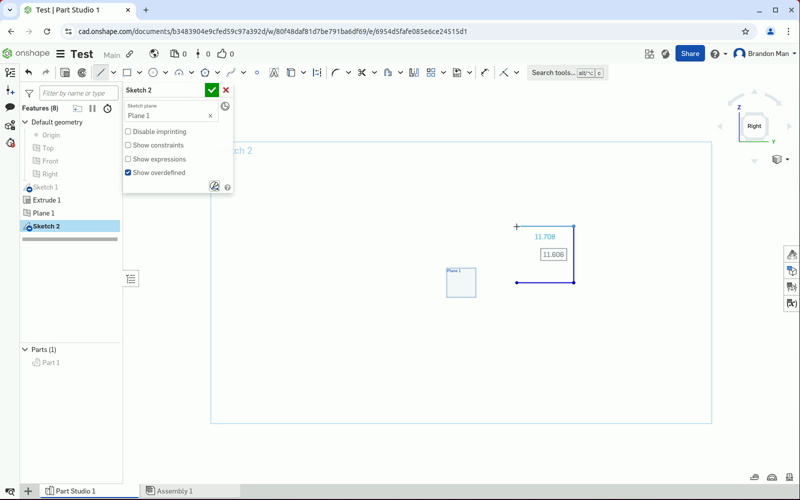
mouse_move(546, 226)
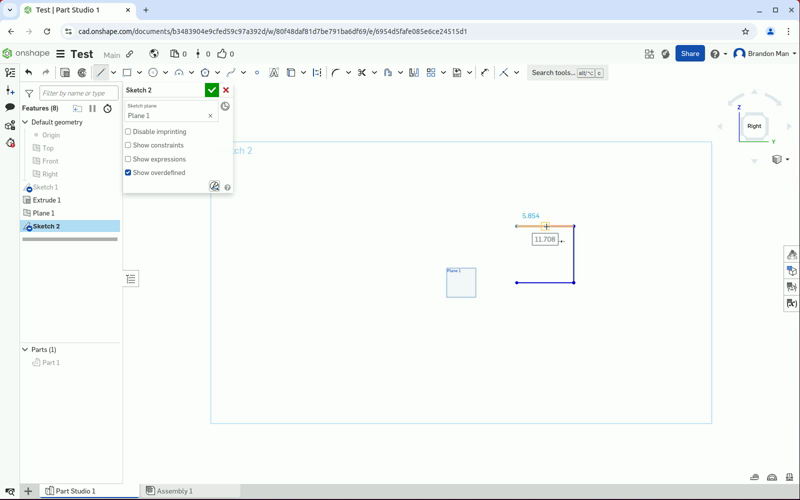
key_down(shift)
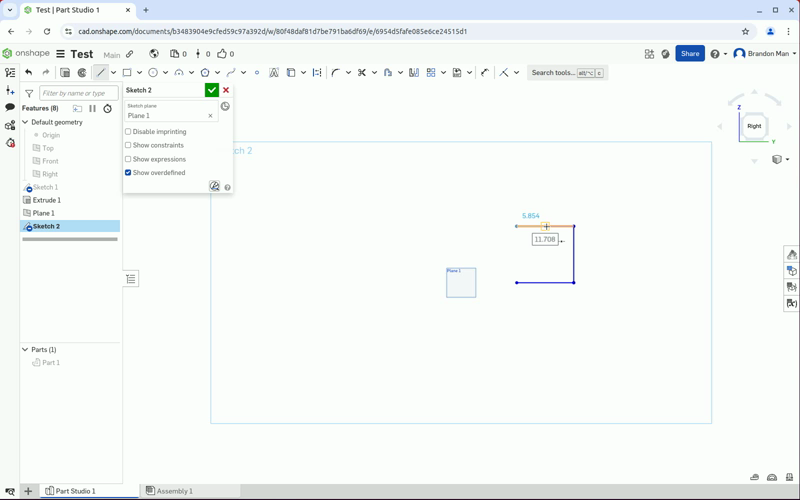
mouse_move(516, 282)
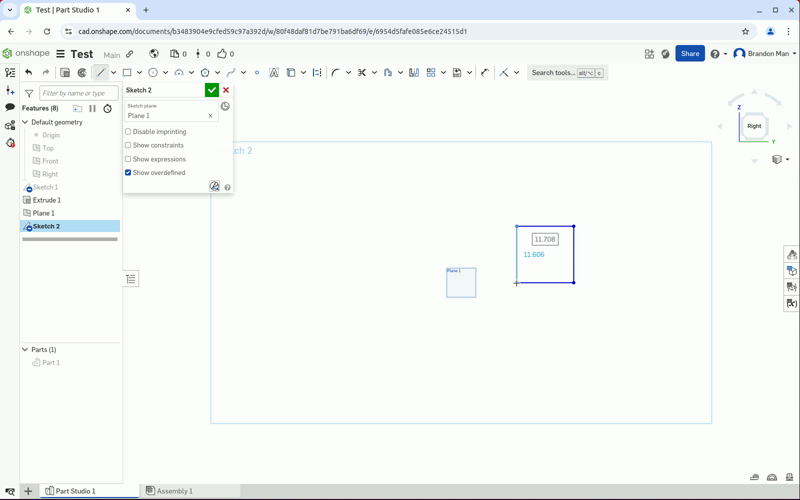
key_up(shift)
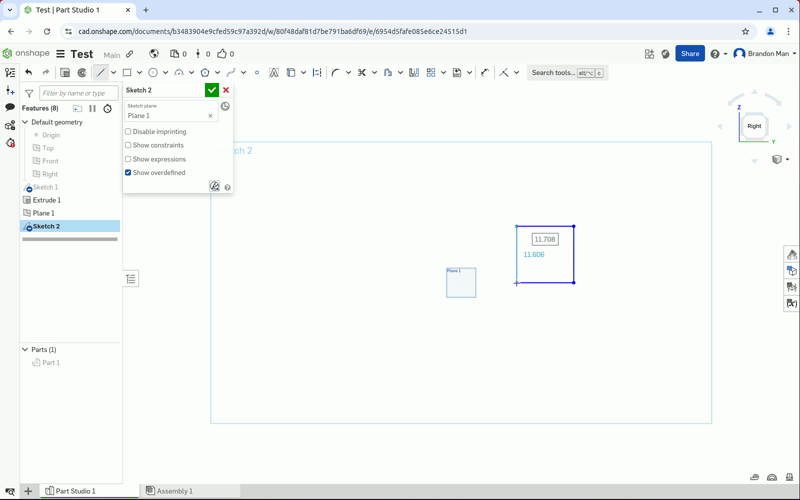
click(516, 282)
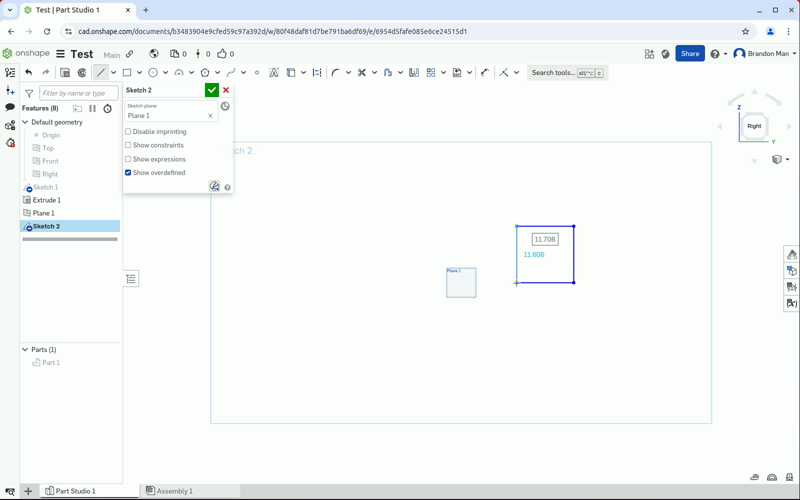
key(esc)
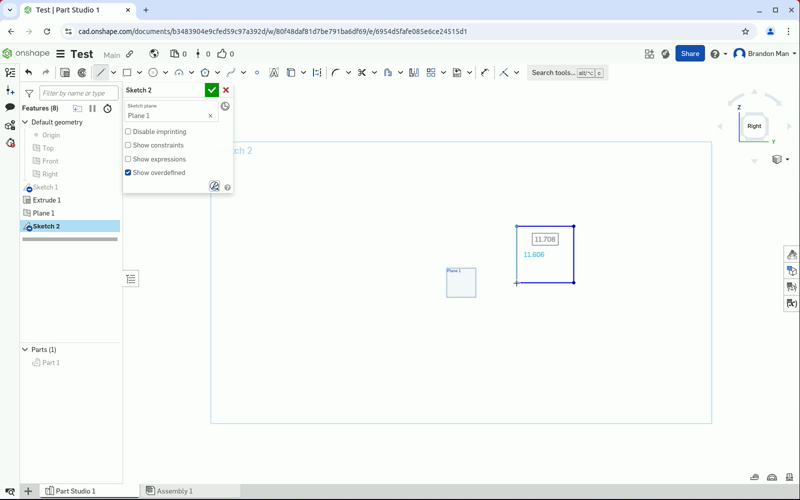
mouse_move(531, 239)
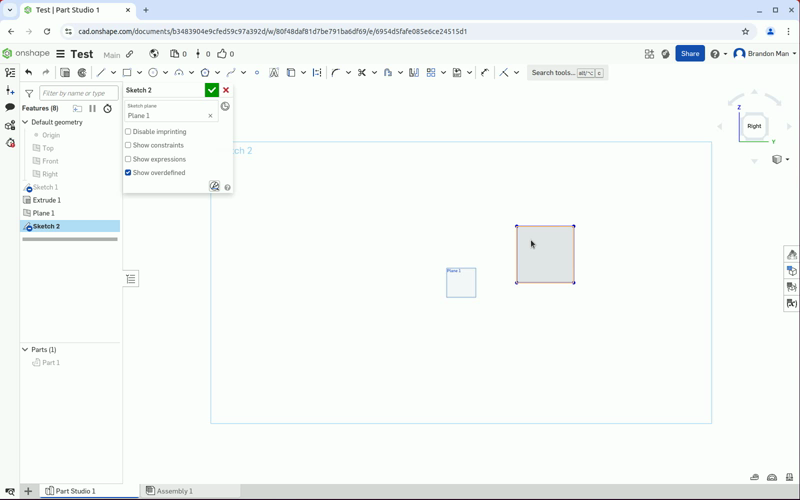
click(531, 239)
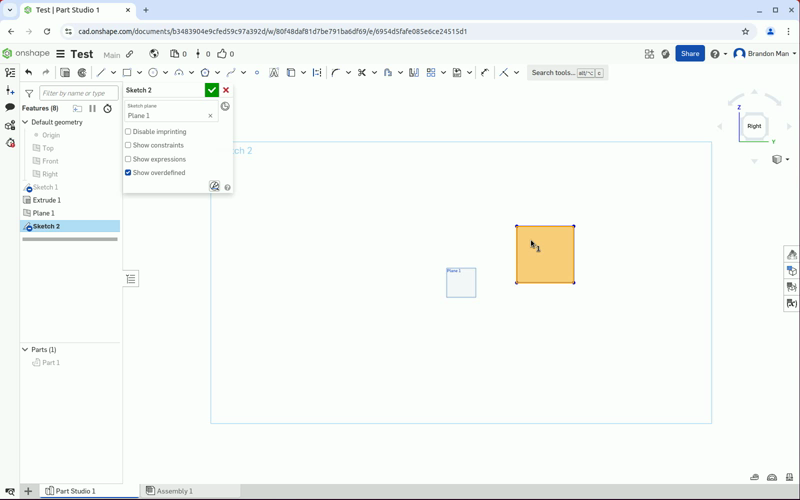
mouse_move(73, 352)
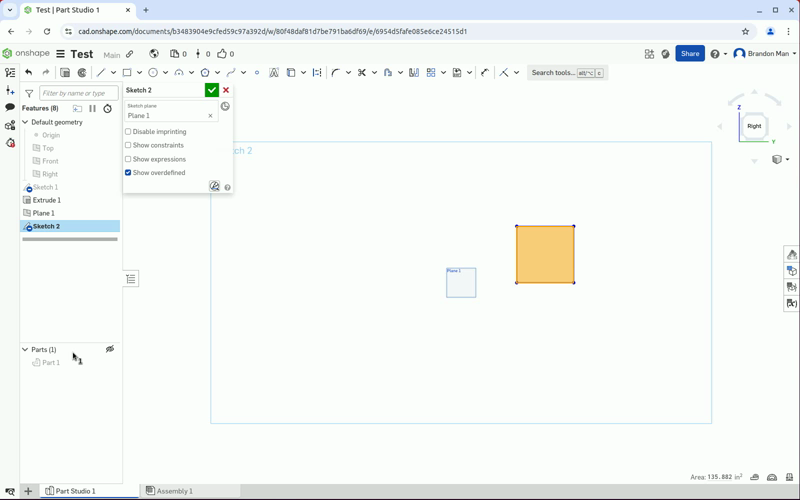
key(shift+y)
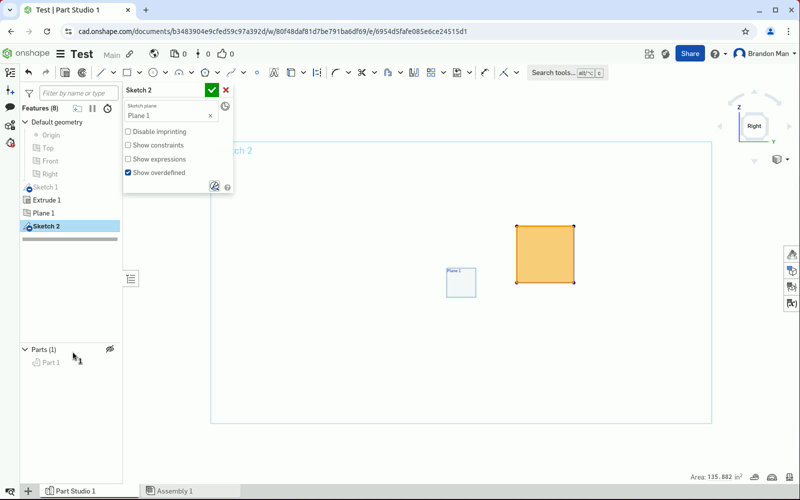
key(shift+e)
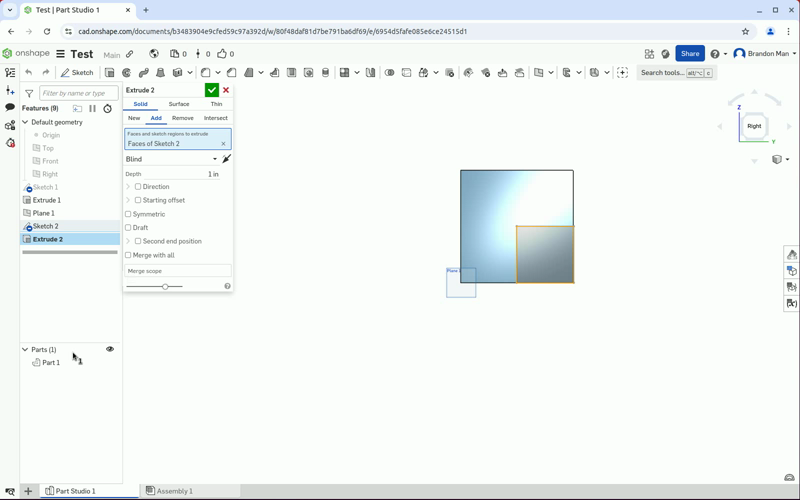
mouse_move(143, 106)
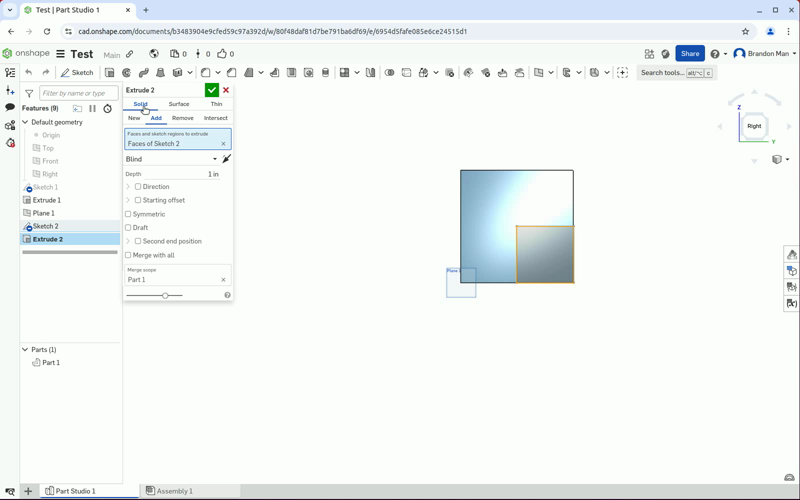
click(143, 106)
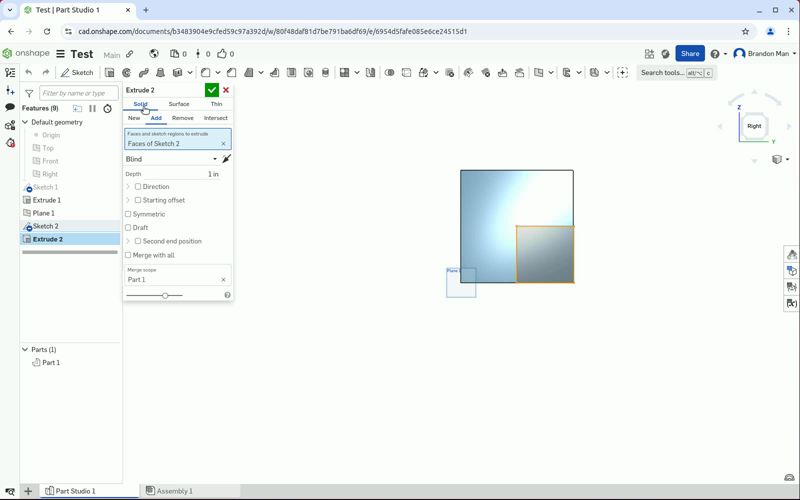
mouse_move(186, 120)
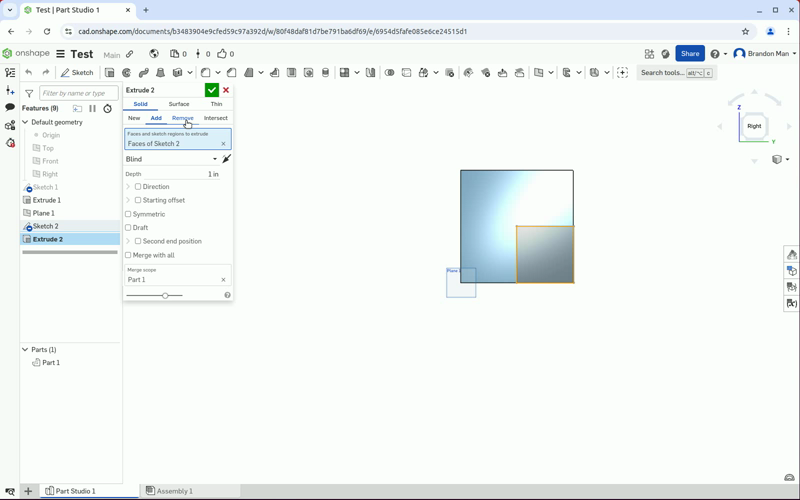
click(186, 120)
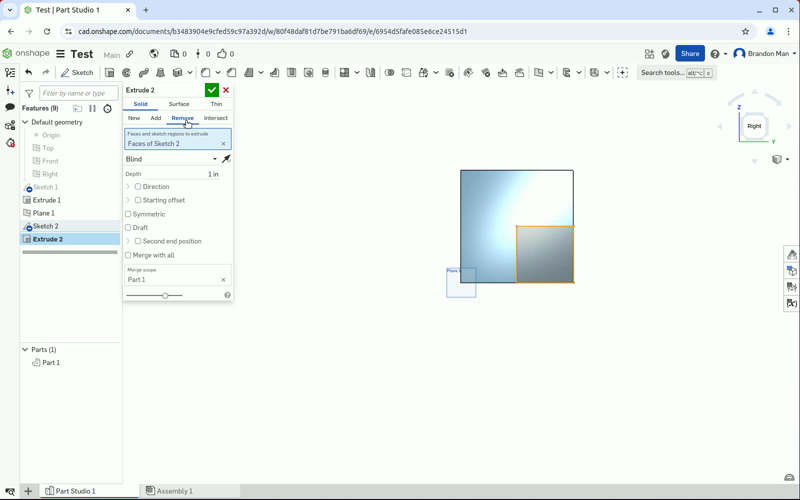
key(tab, 4)
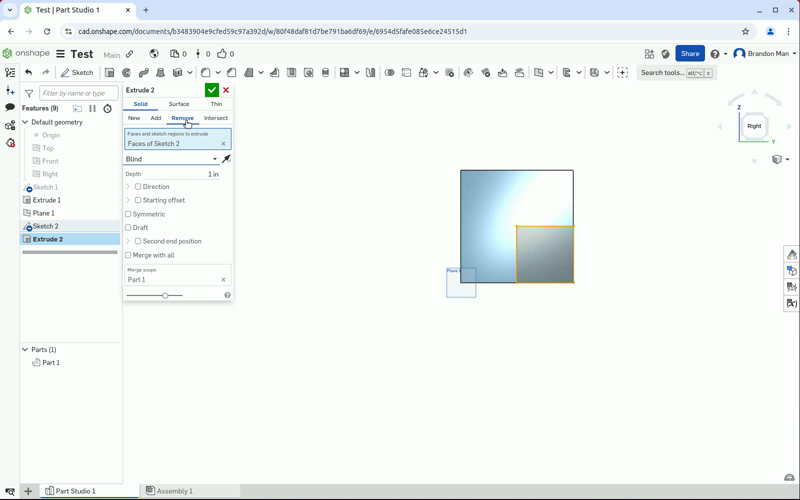
text(11.554)
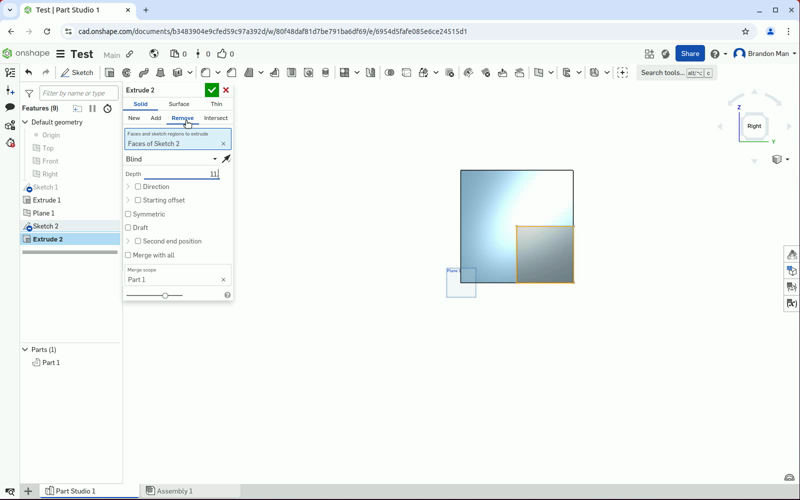
key(tab, 6)
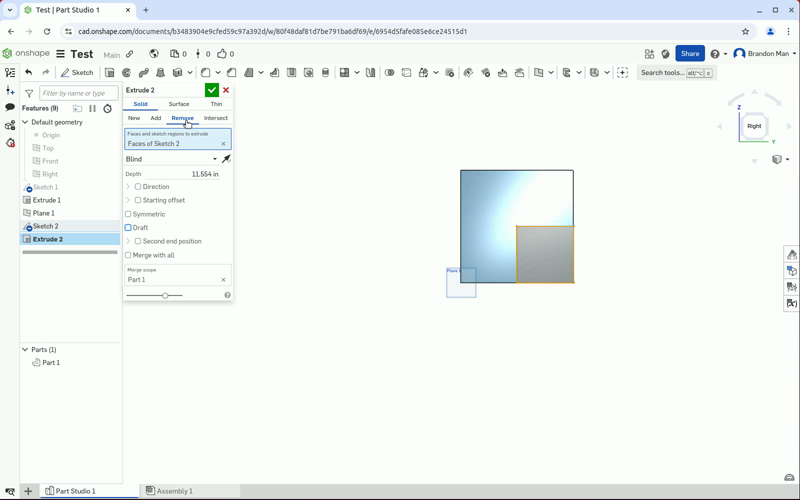
key(space)
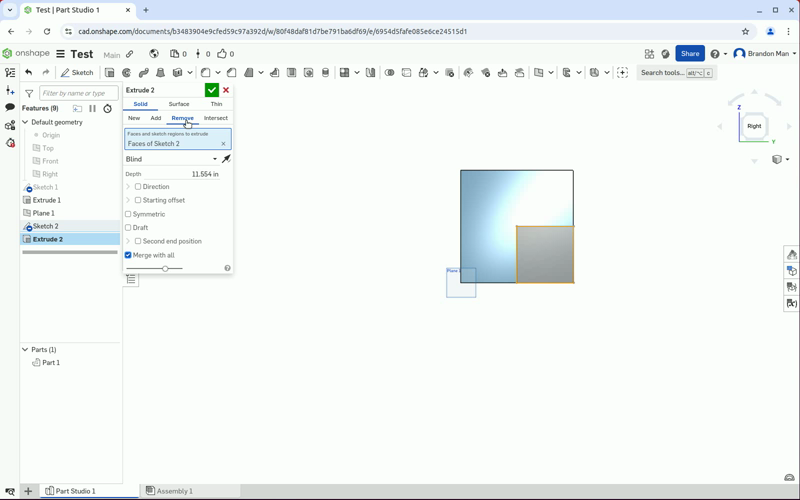
key(enter)
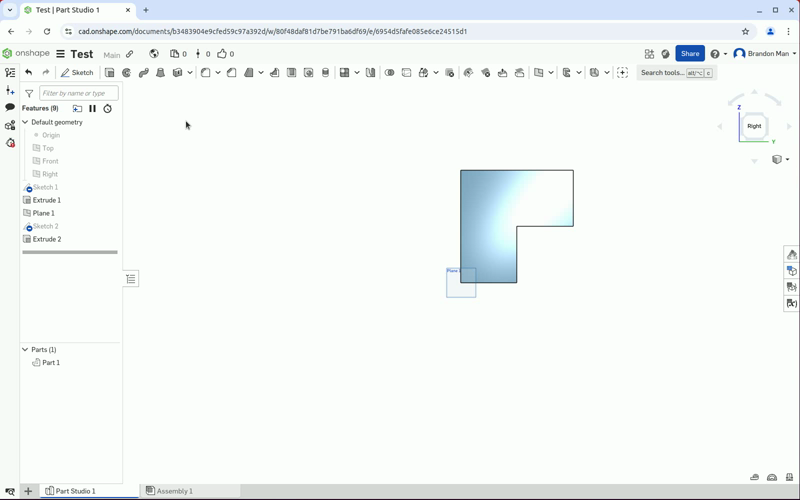
key(shift+h)
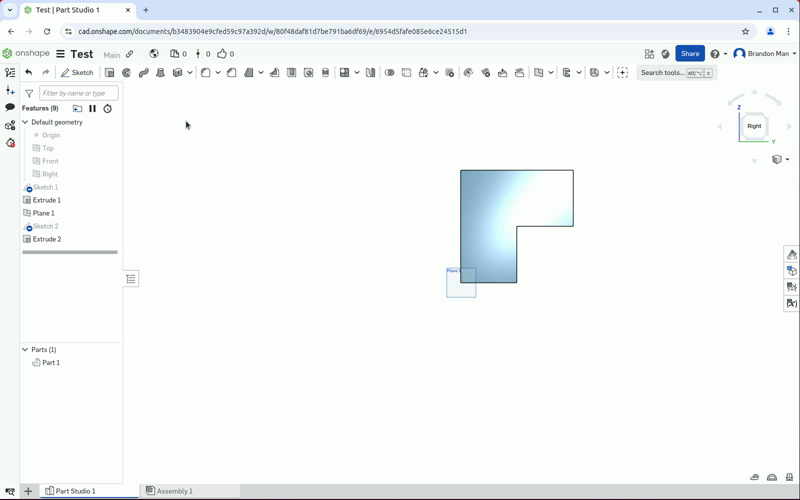
key(shift+h)
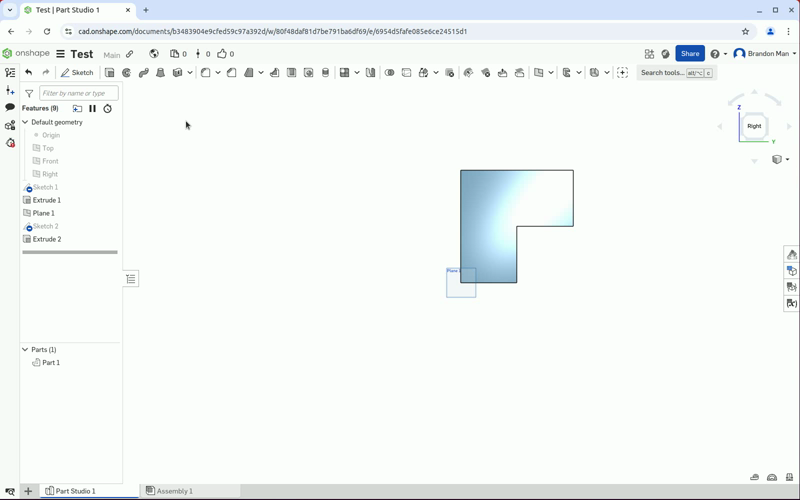
mouse_move(73, 189)
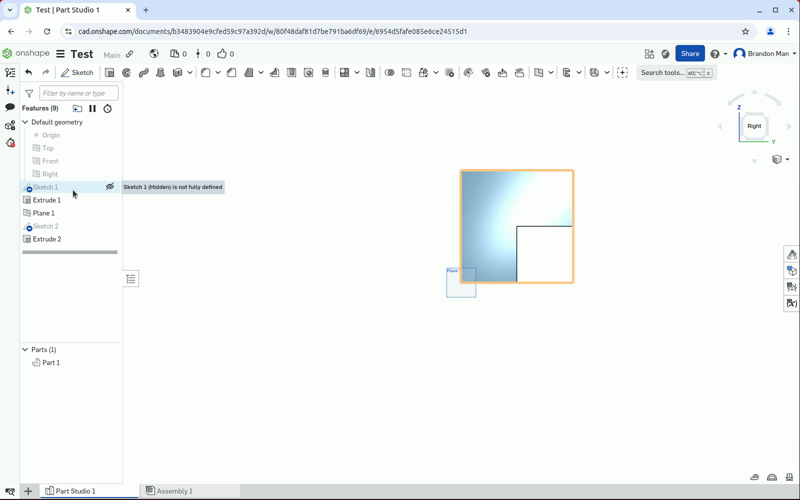
click(73, 189)
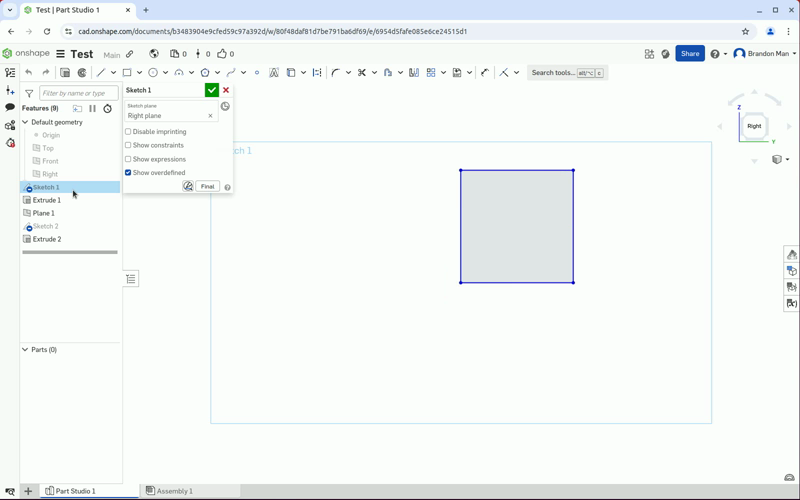
mouse_move(229, 92)
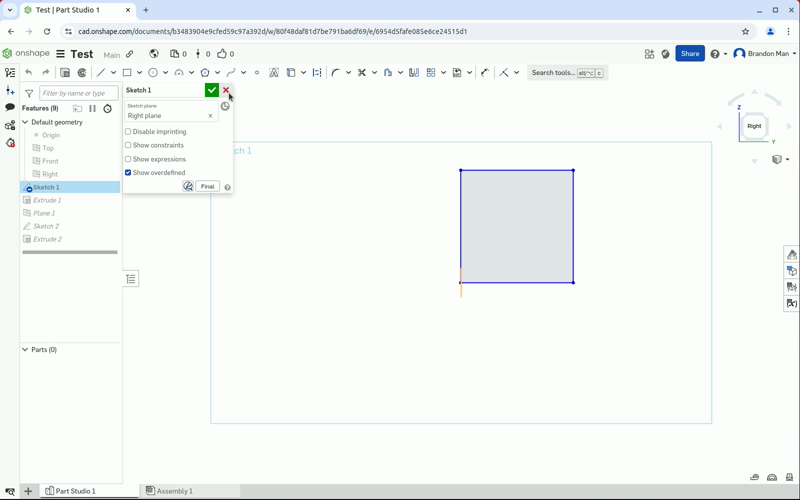
click(229, 92)
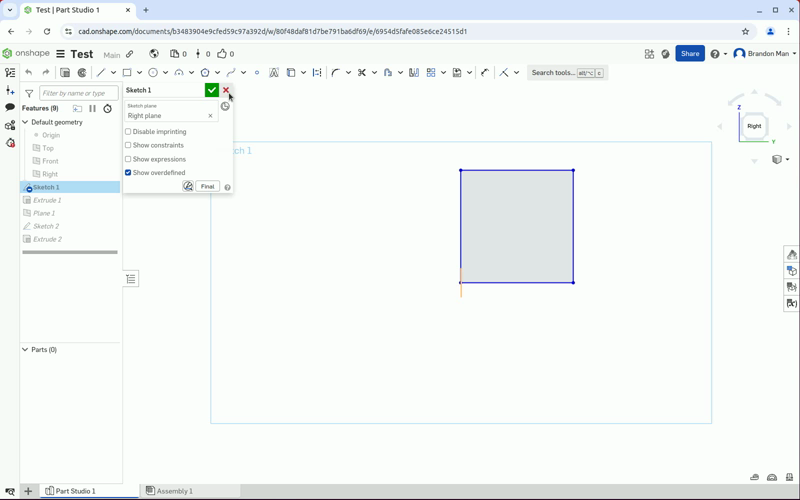
key(shift+s)
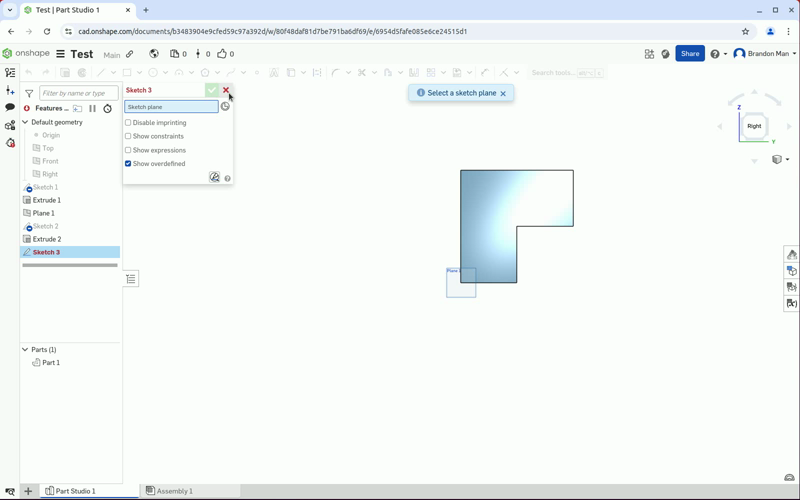
mouse_move(73, 176)
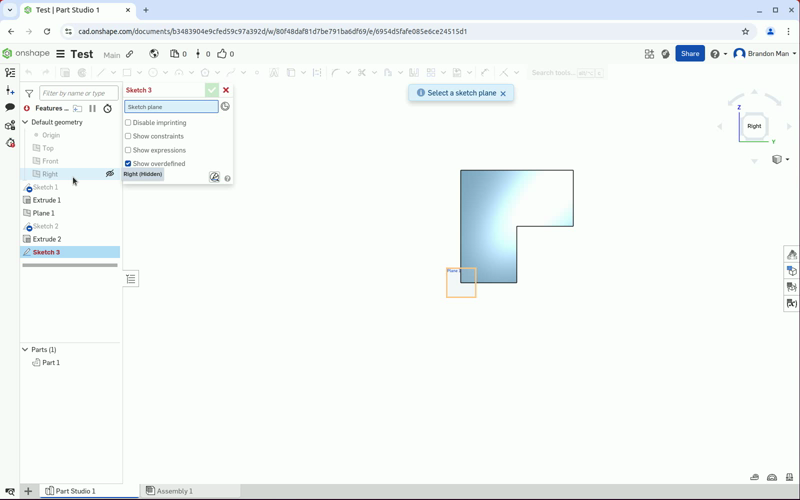
click(73, 176)
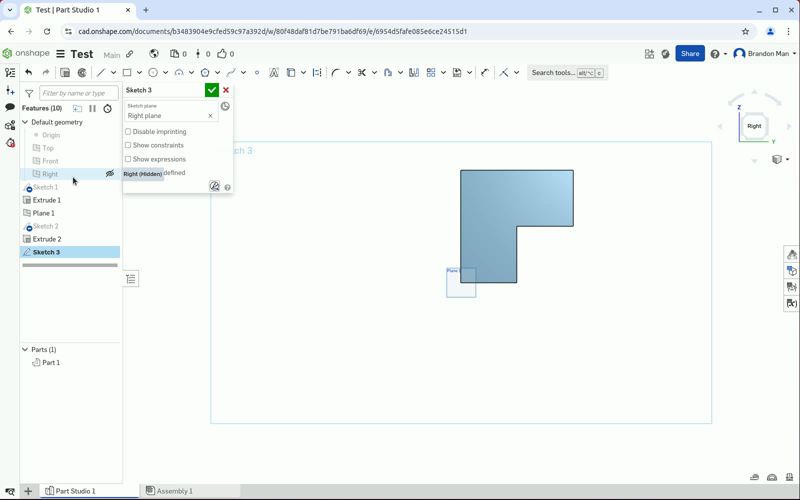
mouse_move(73, 352)
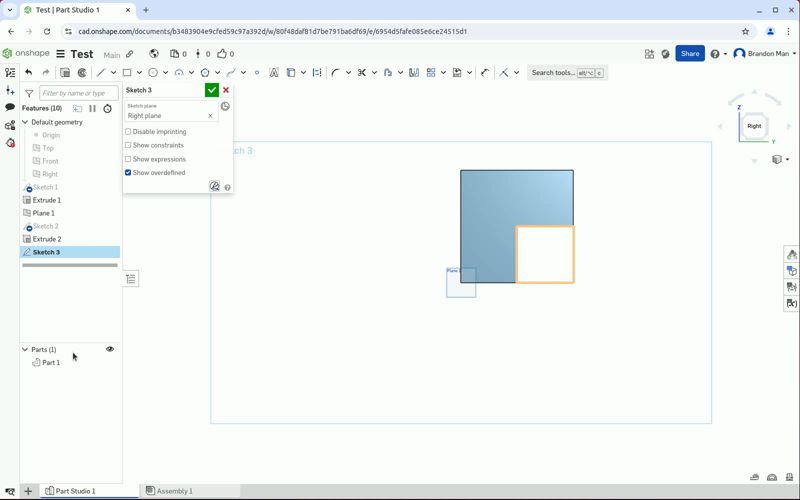
key(y)
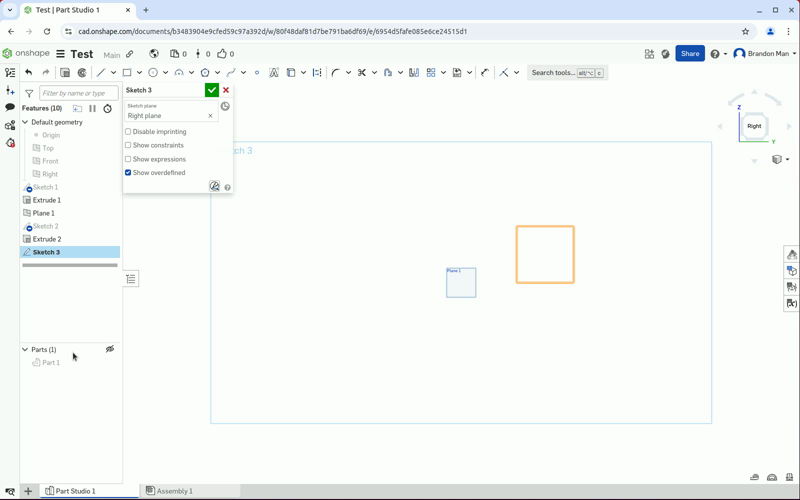
key(l)
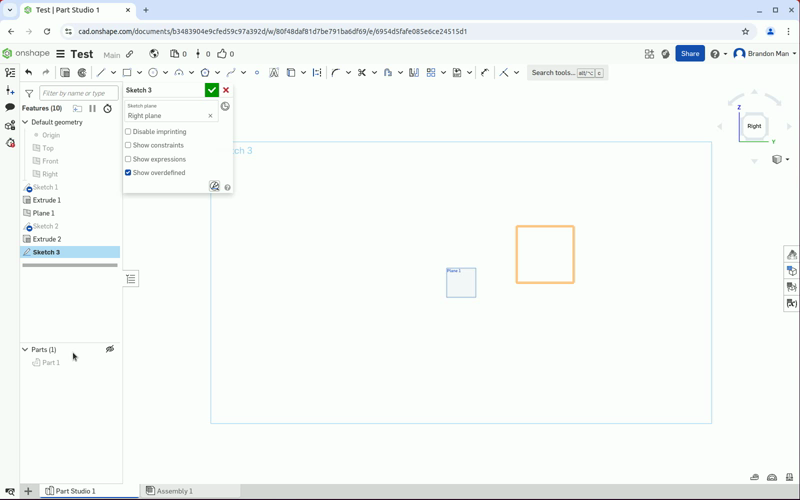
key_down(shift)
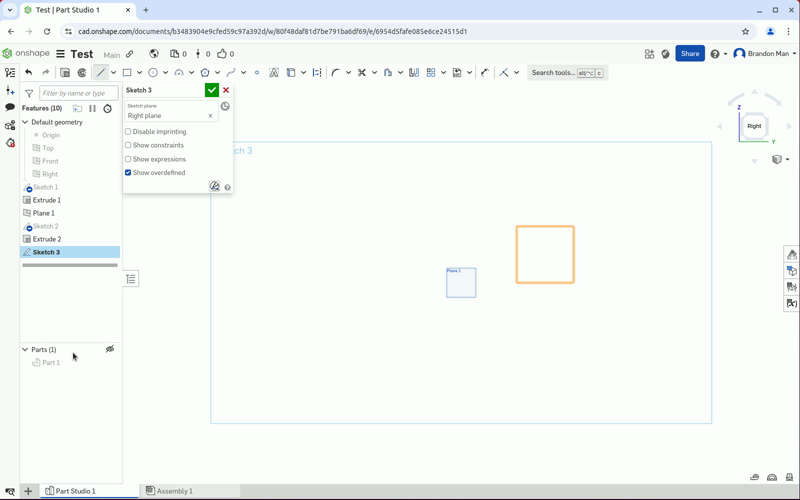
mouse_move(516, 282)
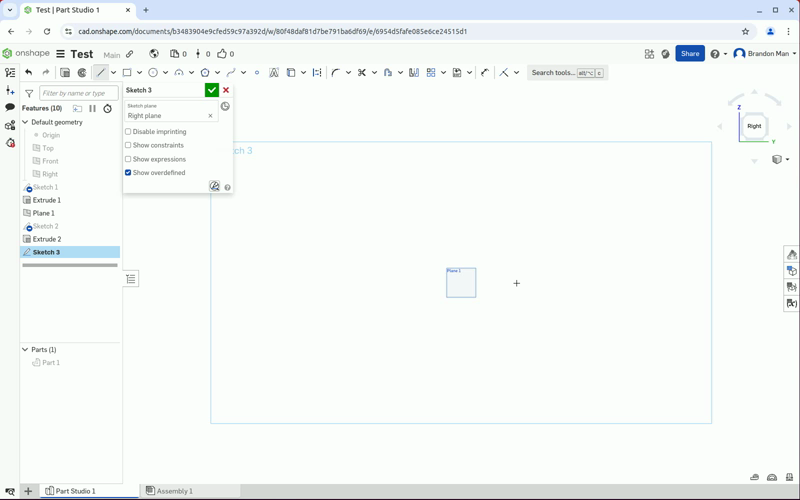
click(516, 282)
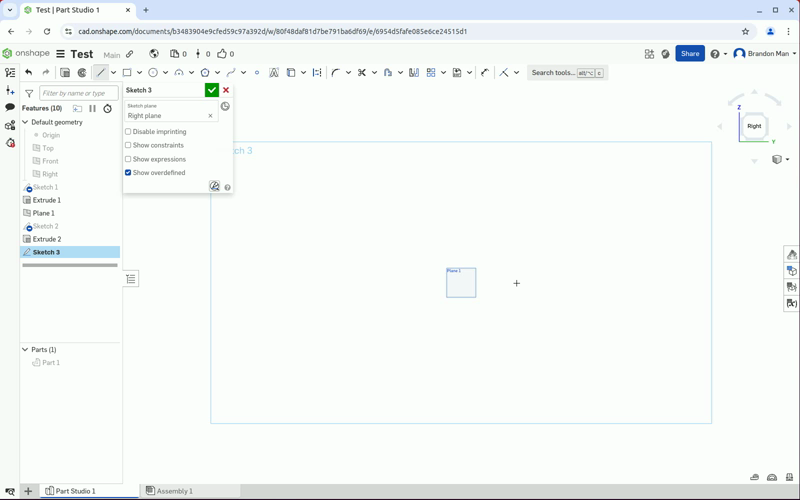
key_up(shift)
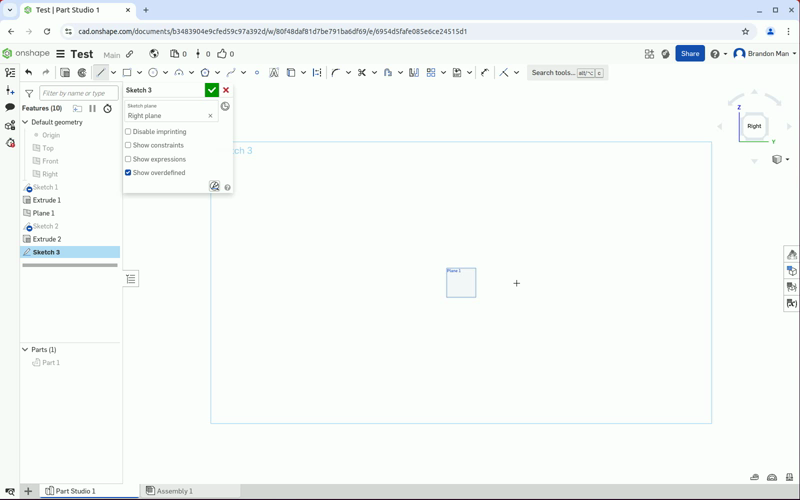
key_down(shift)
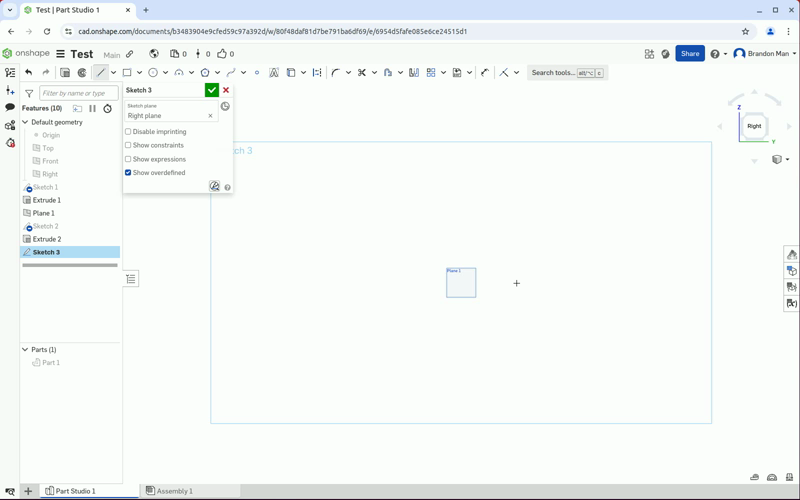
mouse_move(546, 282)
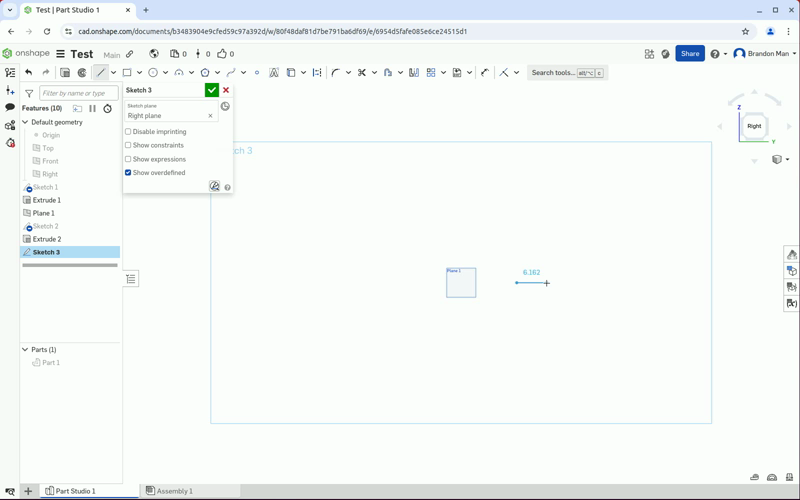
mouse_move(573, 282)
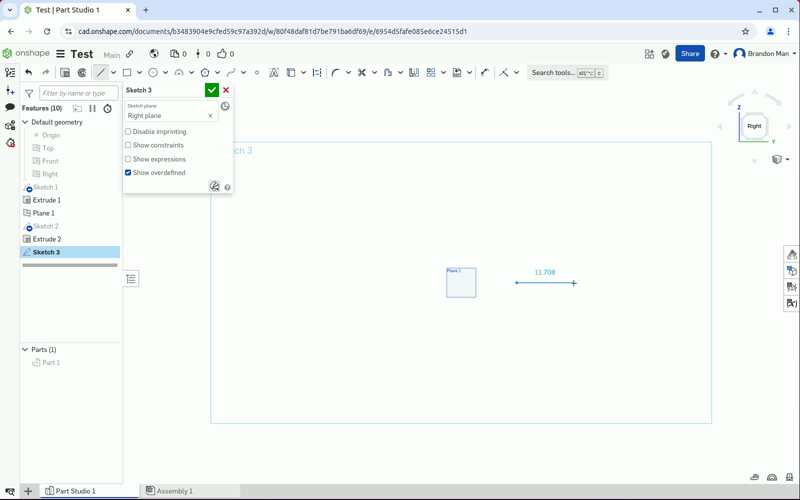
click(573, 282)
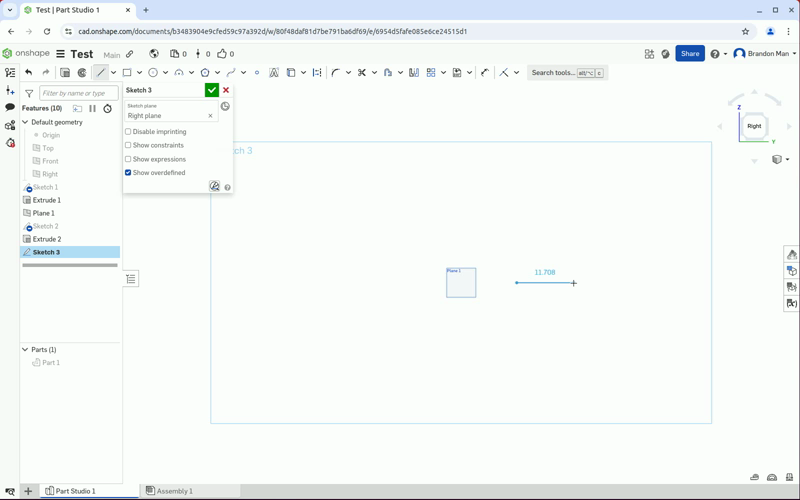
key_up(shift)
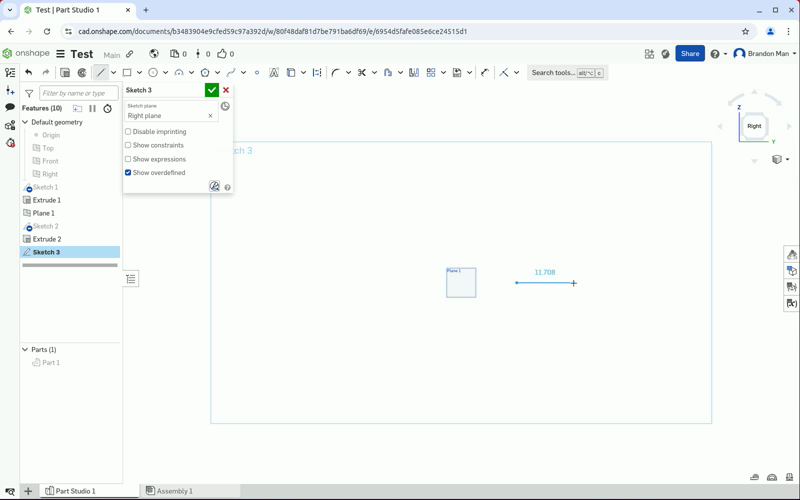
key_down(shift)
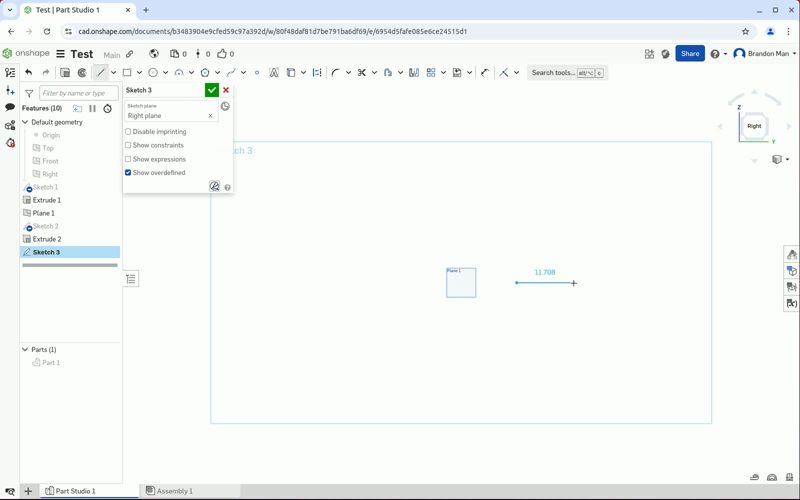
mouse_move(589, 282)
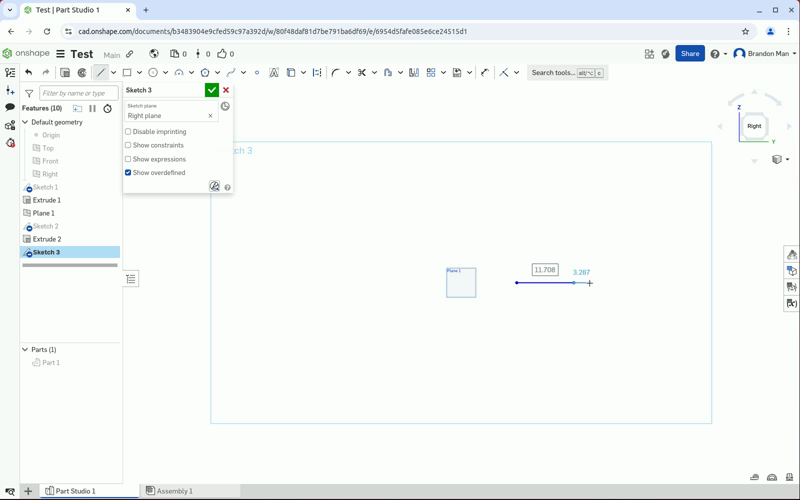
mouse_move(573, 226)
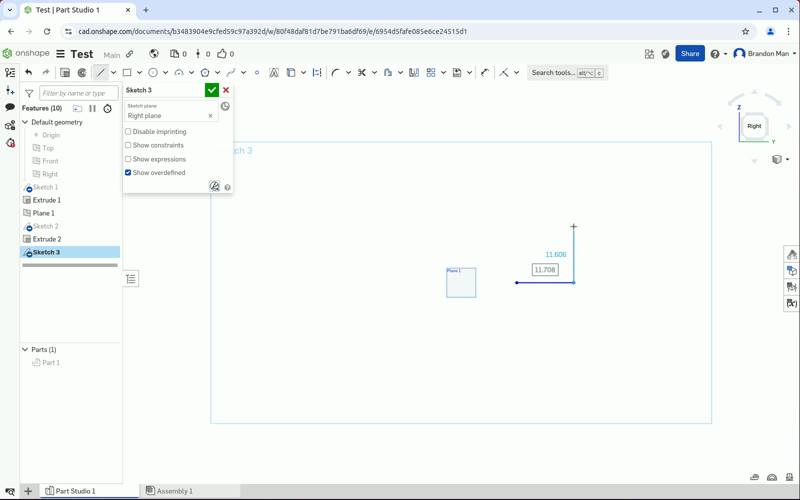
click(573, 226)
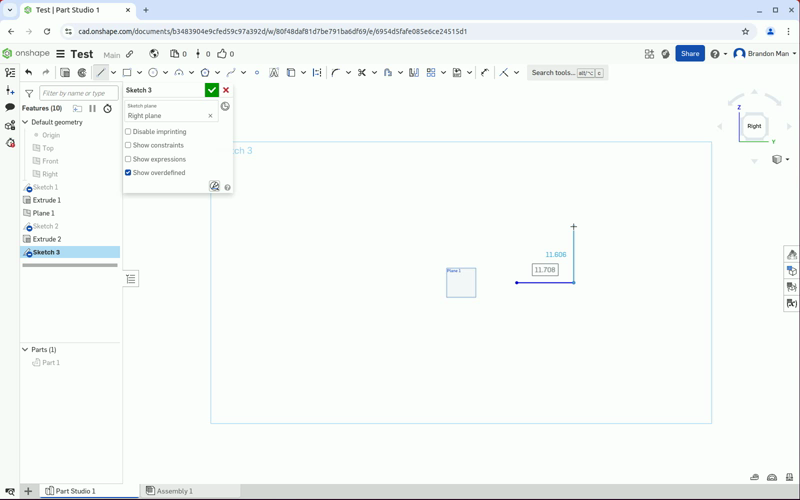
key_up(shift)
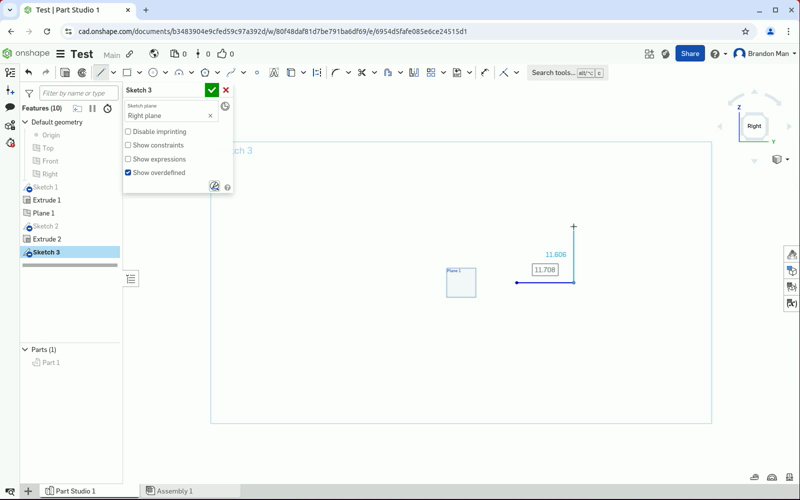
key_down(shift)
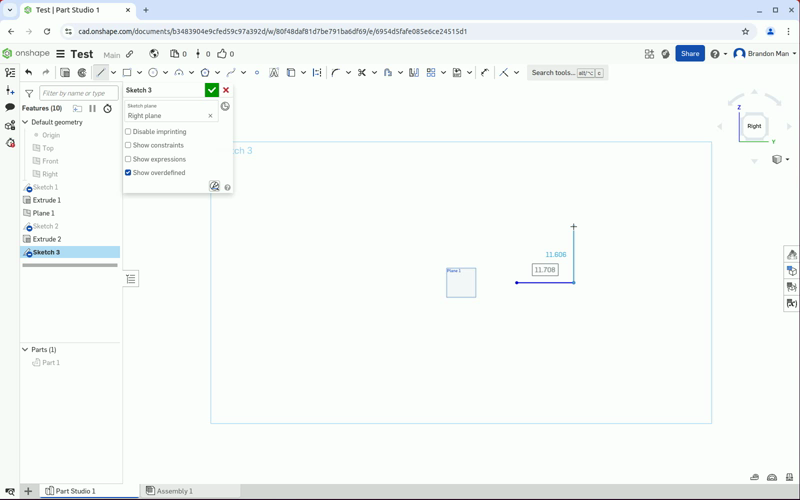
mouse_move(589, 226)
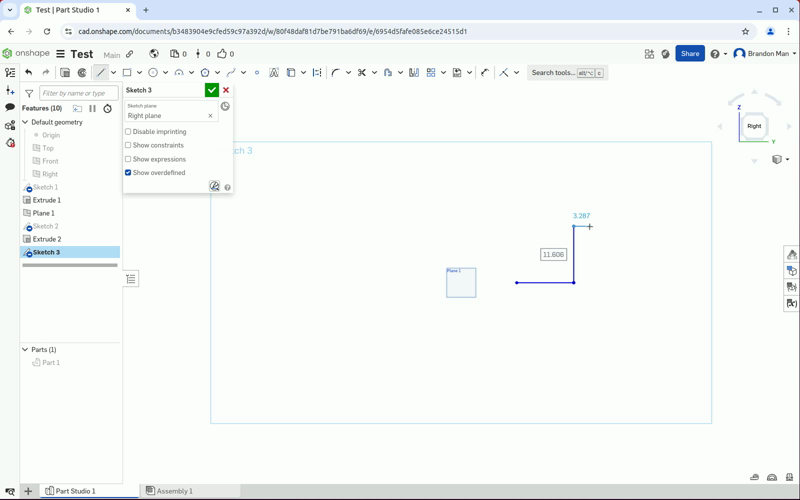
mouse_move(516, 226)
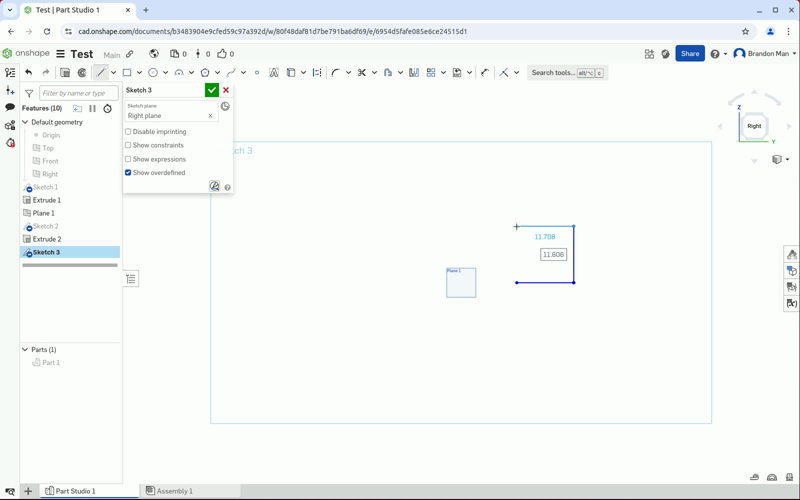
click(516, 226)
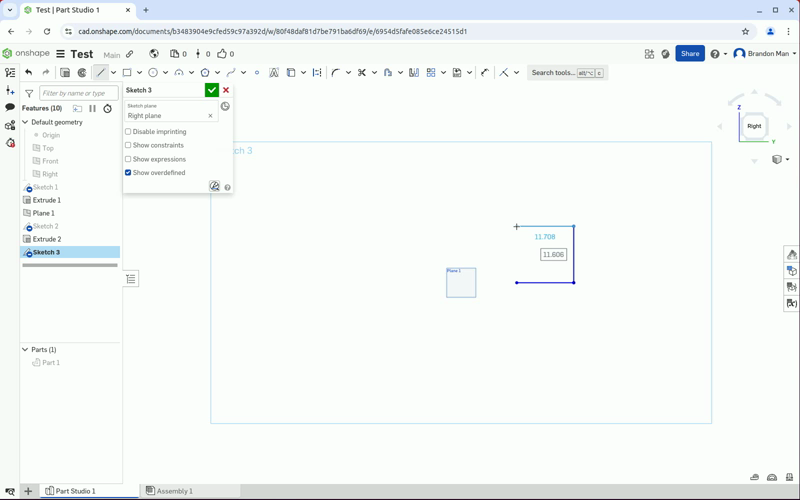
key_up(shift)
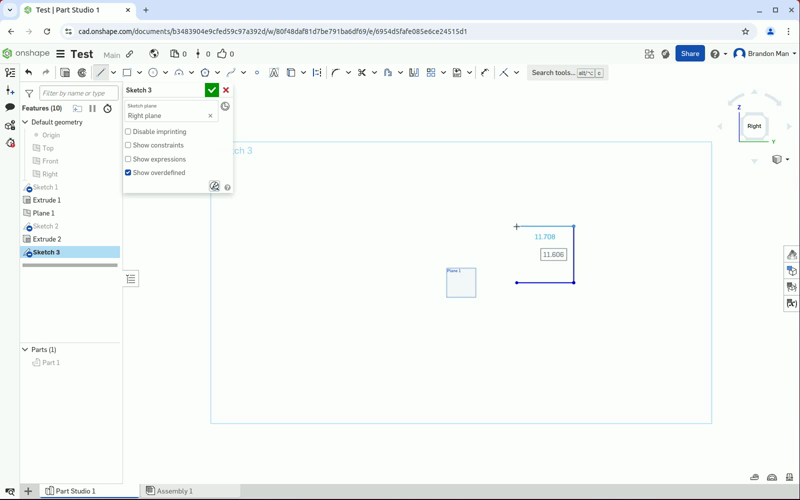
mouse_move(546, 226)
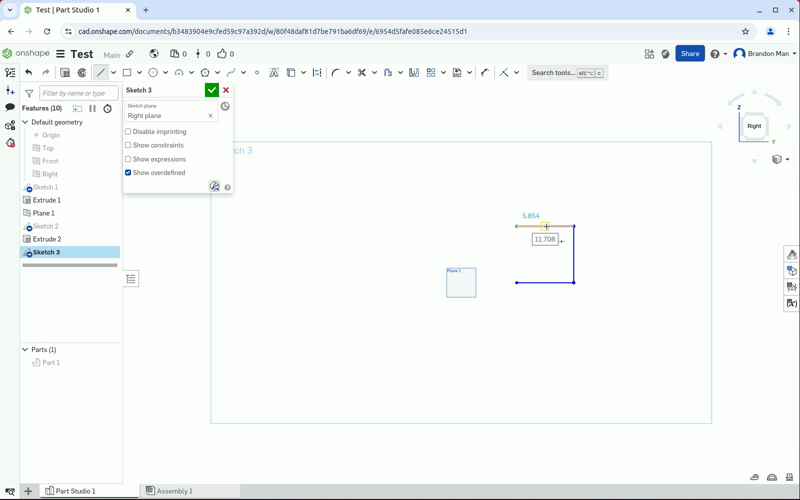
key_down(shift)
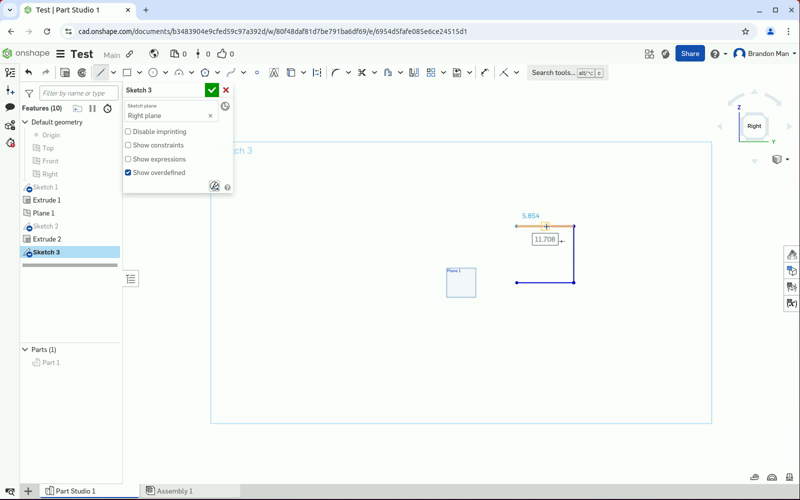
mouse_move(516, 282)
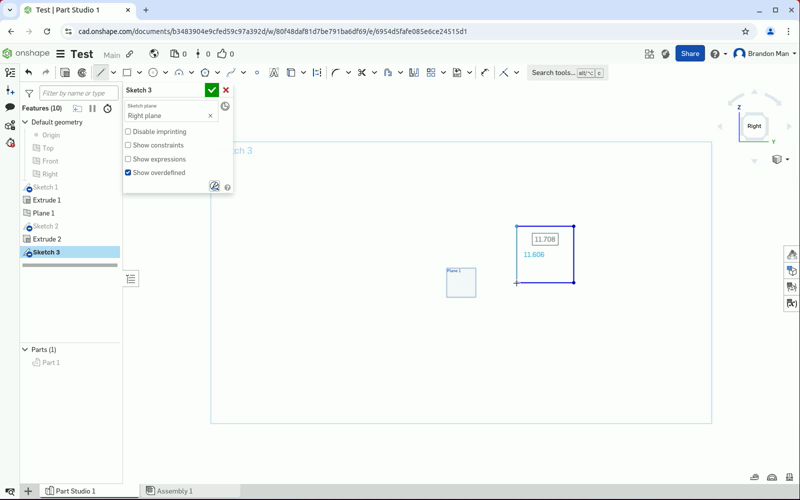
key_up(shift)
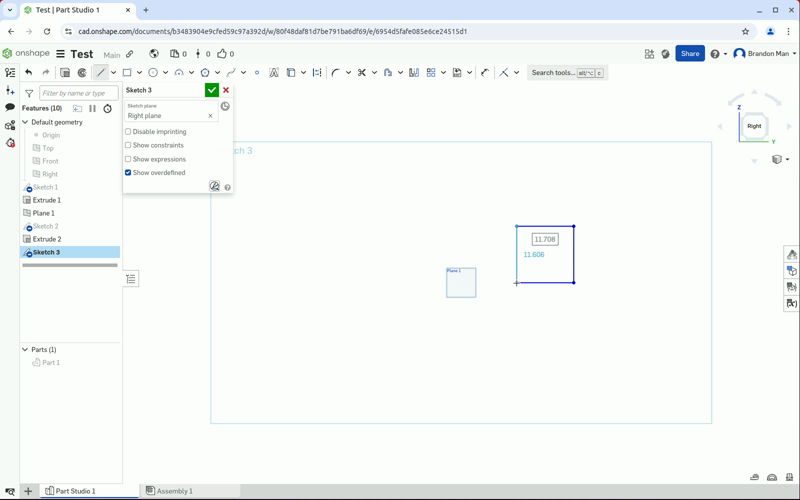
click(516, 282)
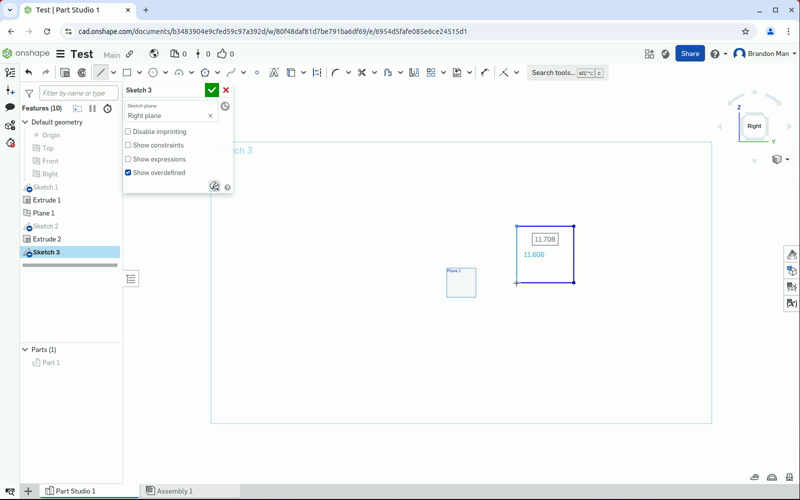
key(esc)
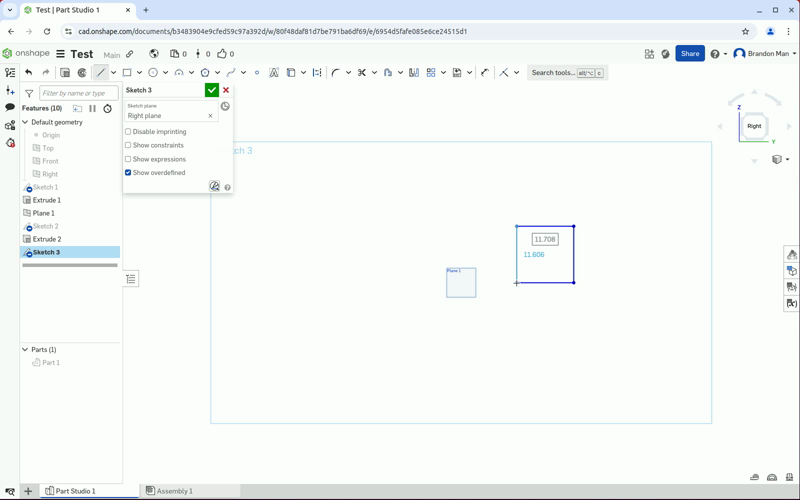
mouse_move(532, 238)
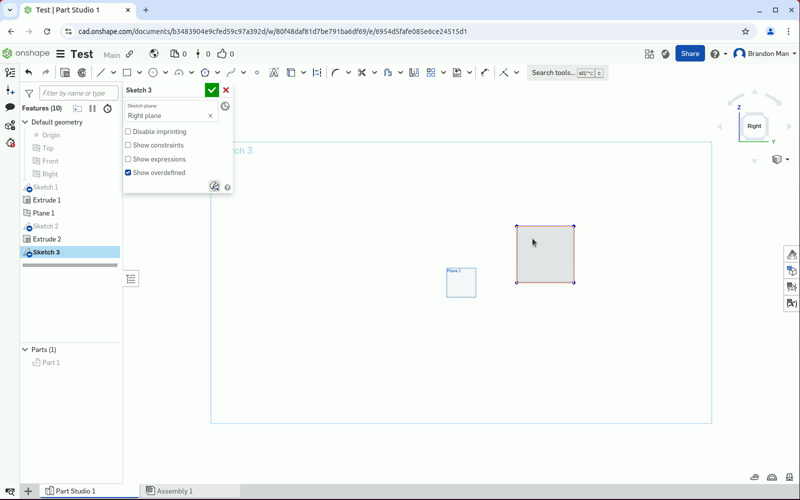
click(532, 238)
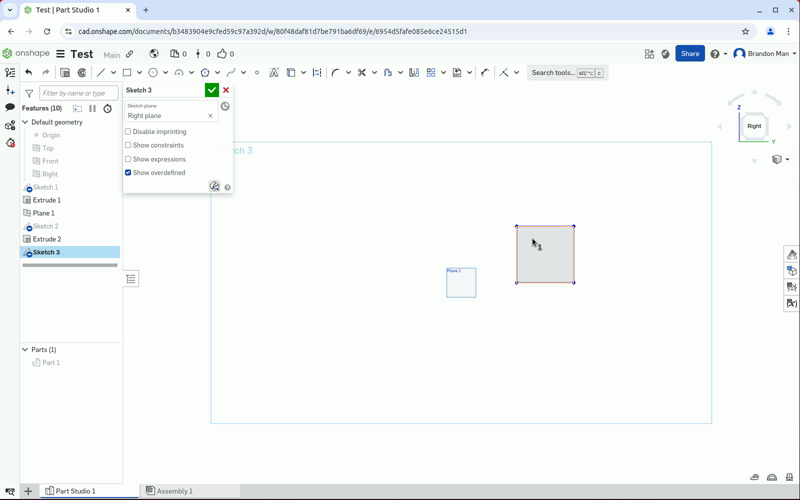
mouse_move(73, 352)
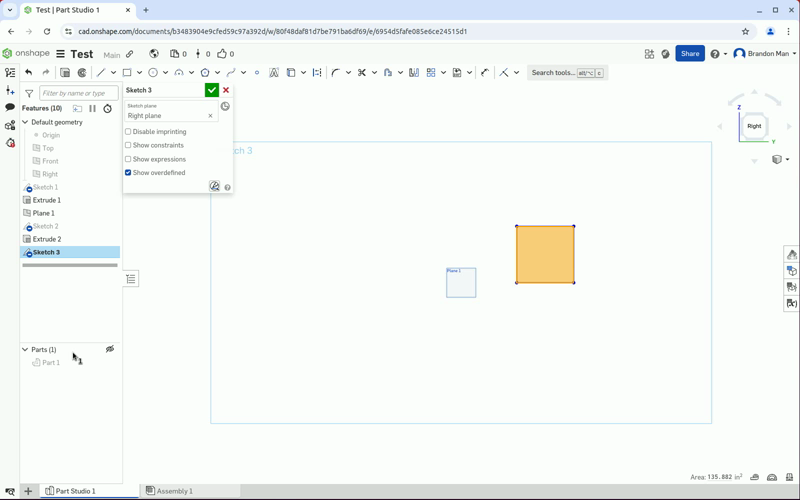
key(shift+y)
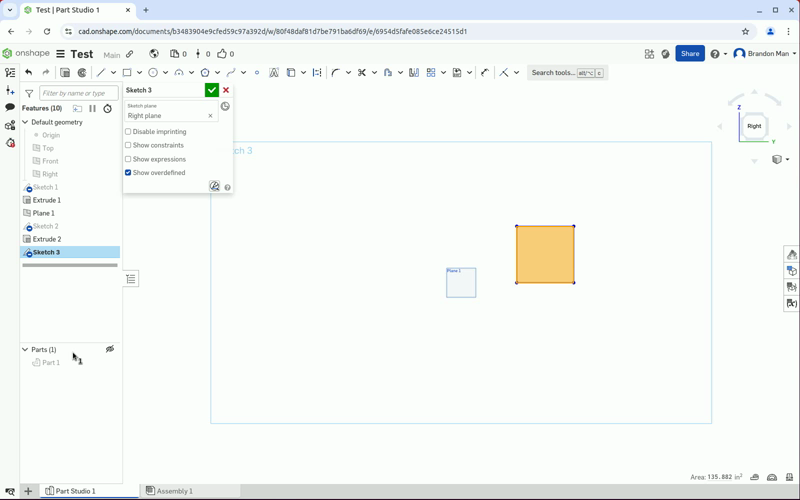
key(shift+e)
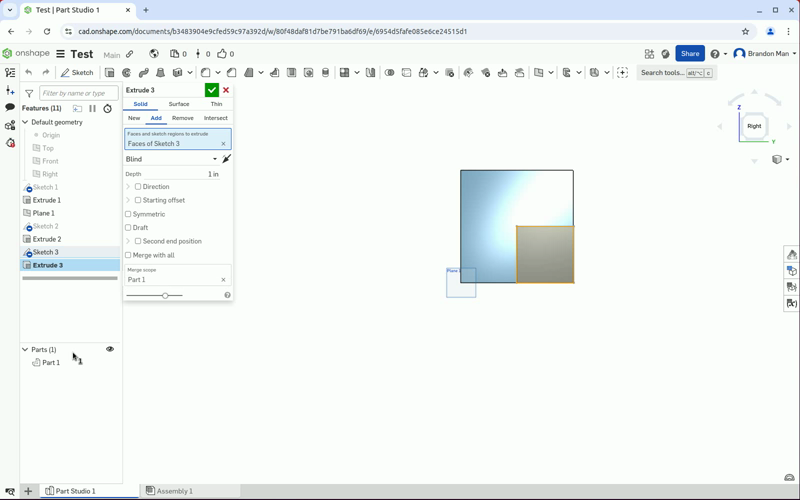
mouse_move(143, 106)
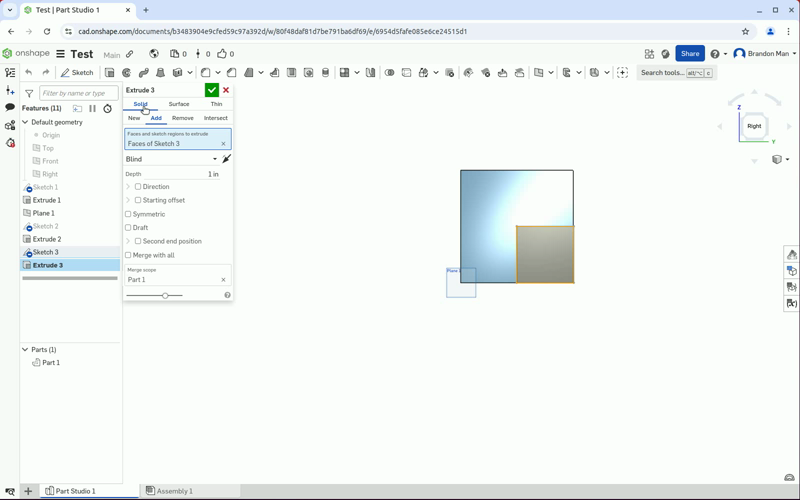
click(143, 106)
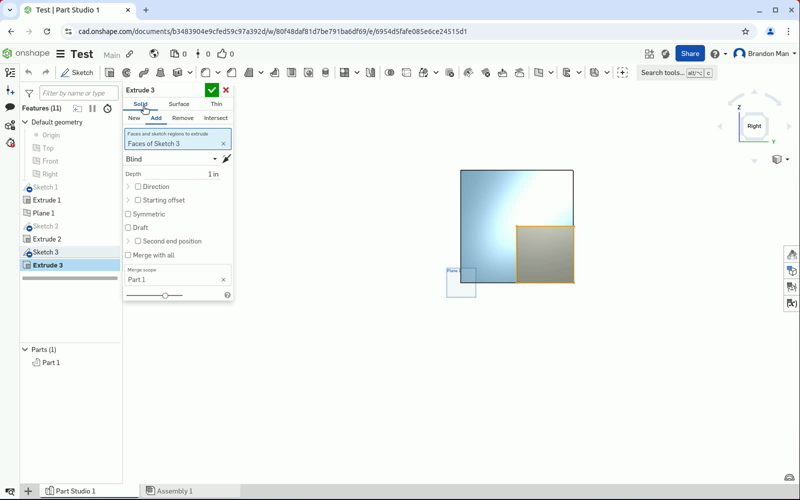
mouse_move(137, 120)
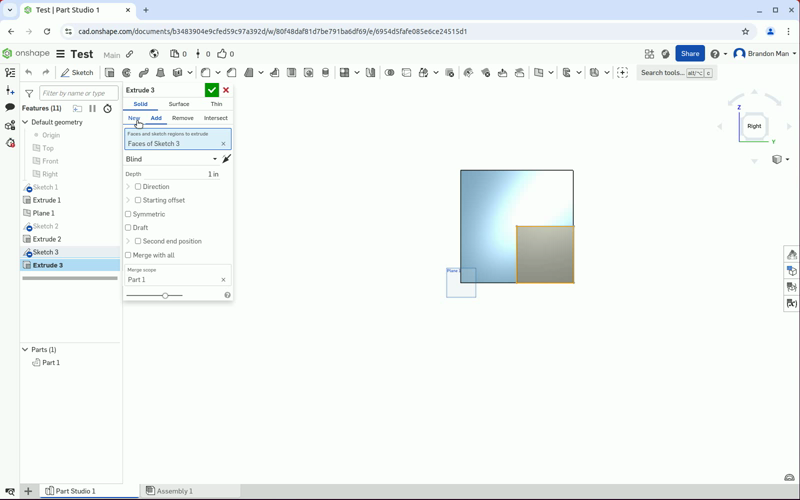
click(137, 120)
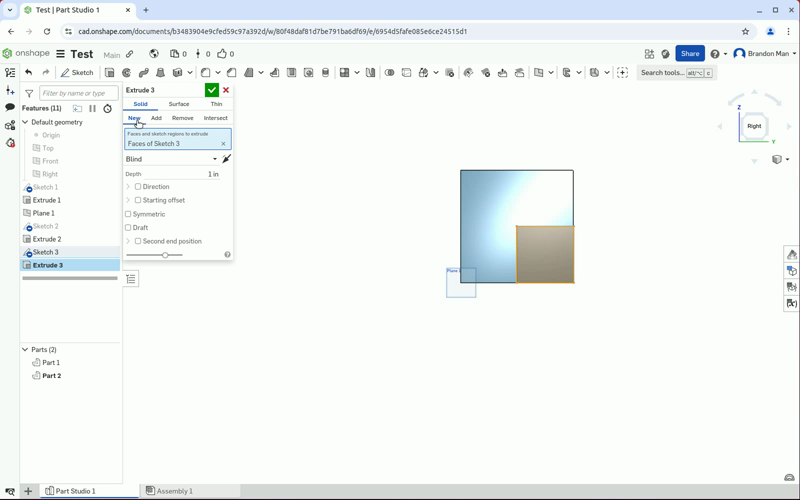
key(tab, 4)
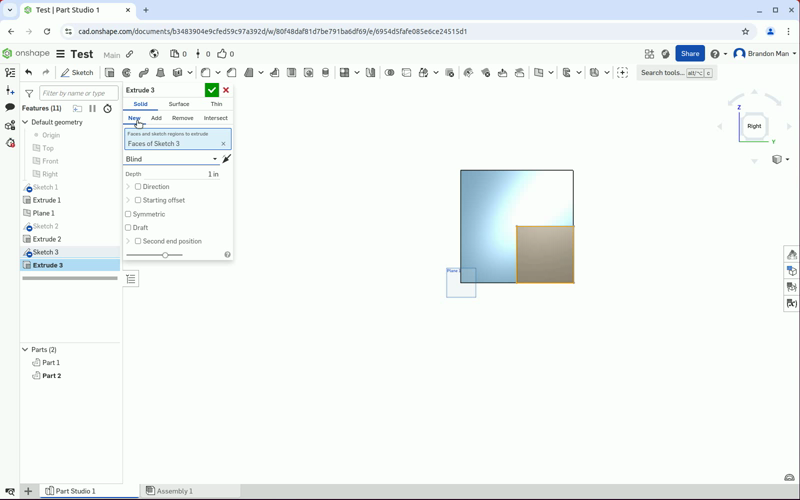
text(11.554)
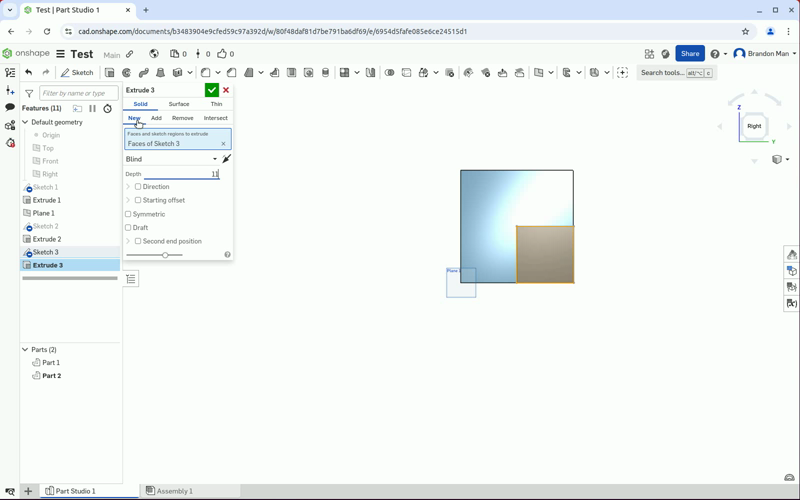
key(enter)
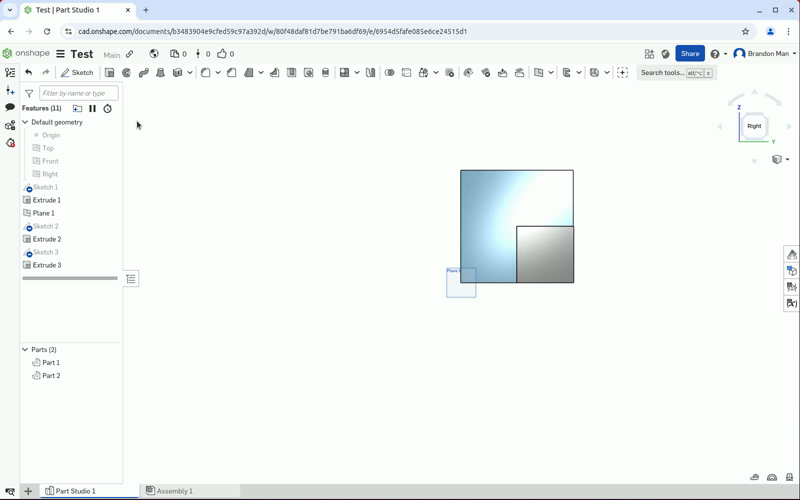
key(shift+h)
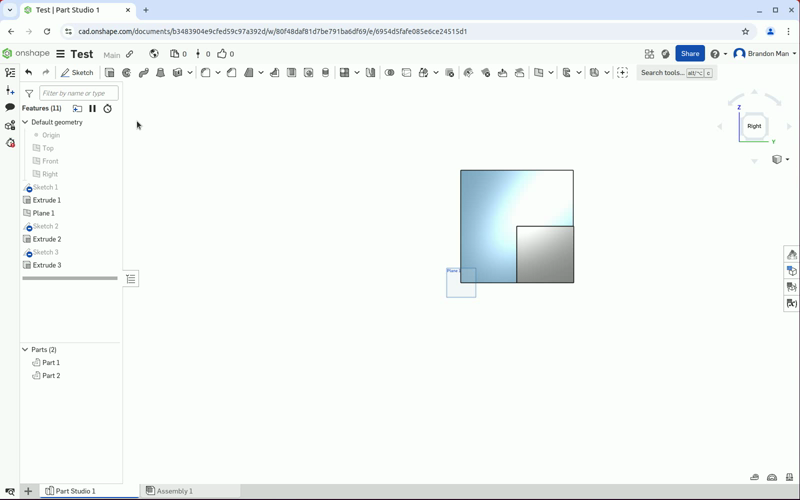
key(shift+h)
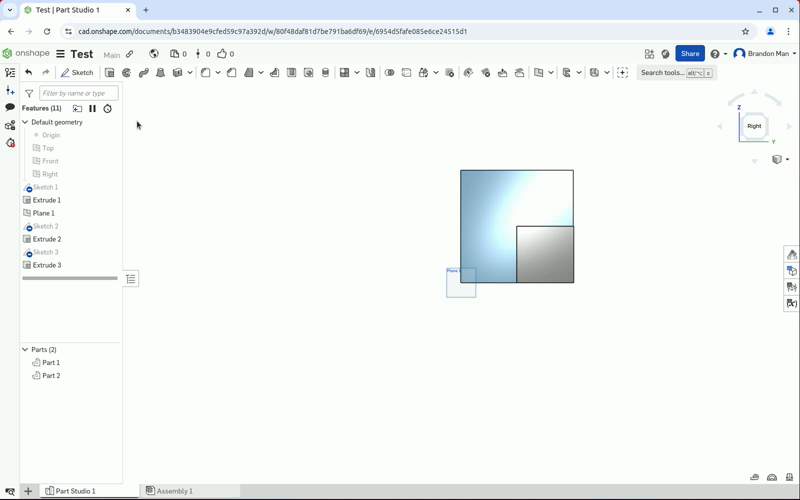
key(shift+7)
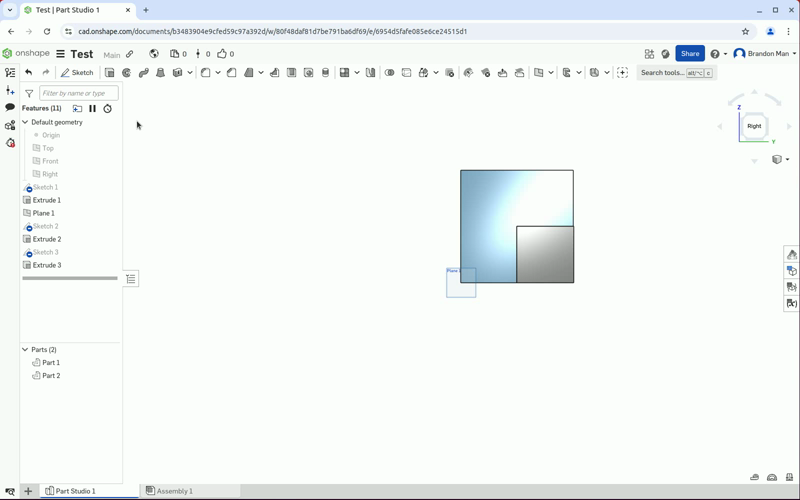
key(right, 2)
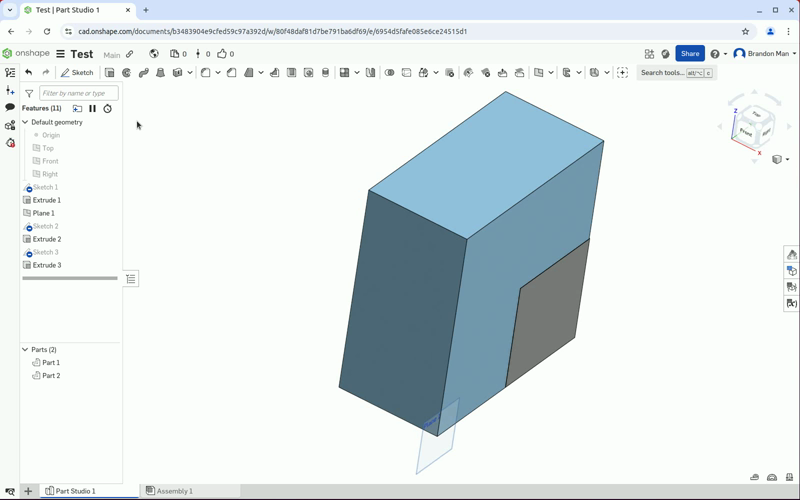
key(down, 2)
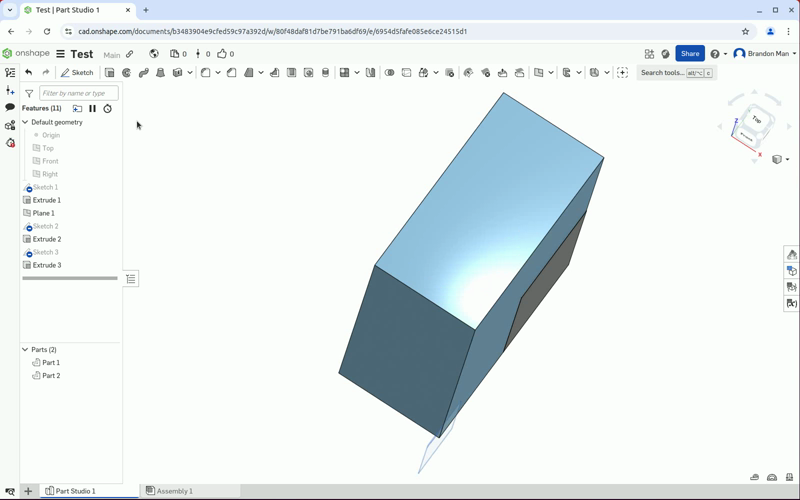
key(up, 2)
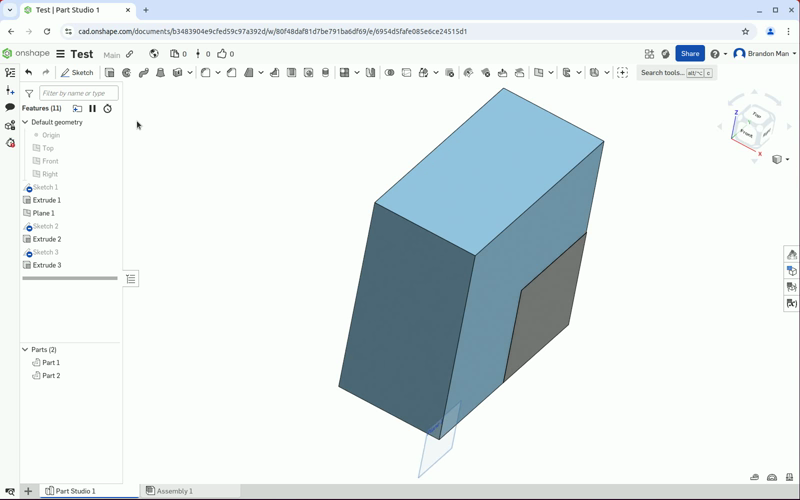
key(left, 2)
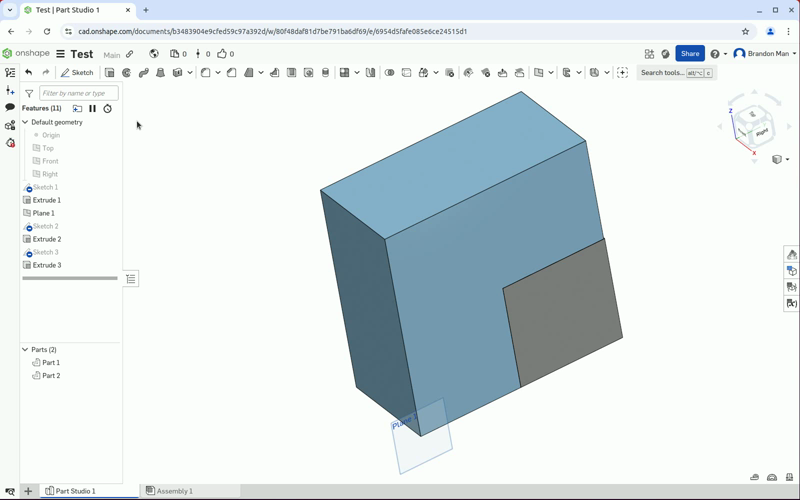
mouse_move(73, 189)
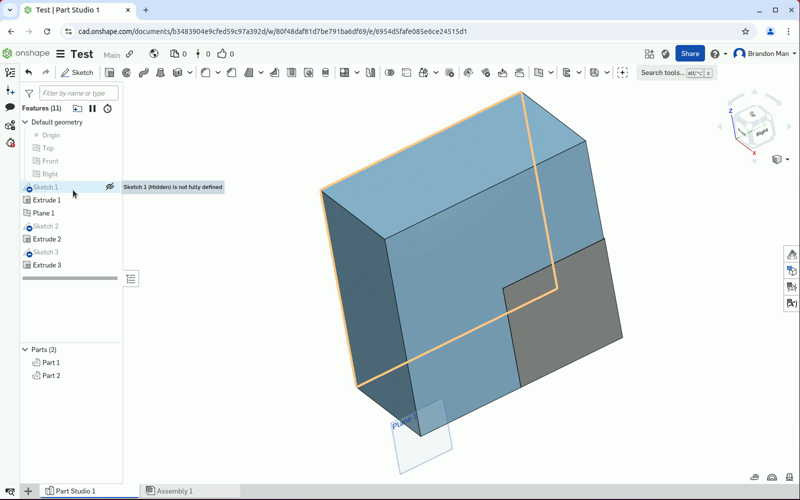
click(73, 189)